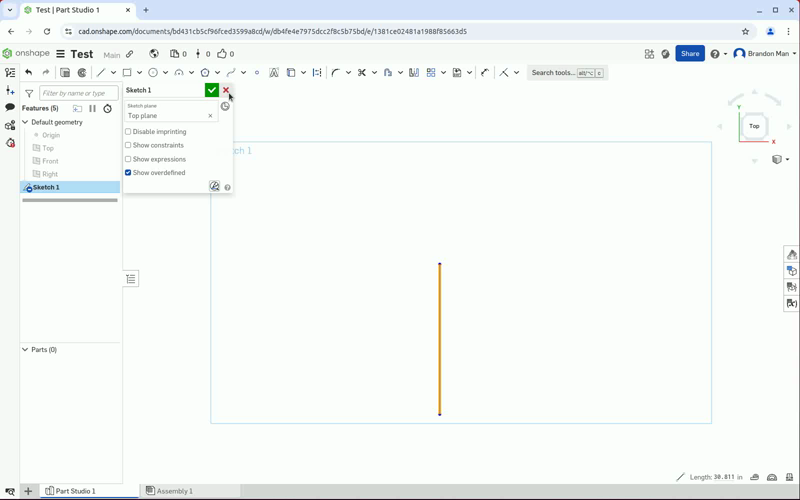
key(shift+h)
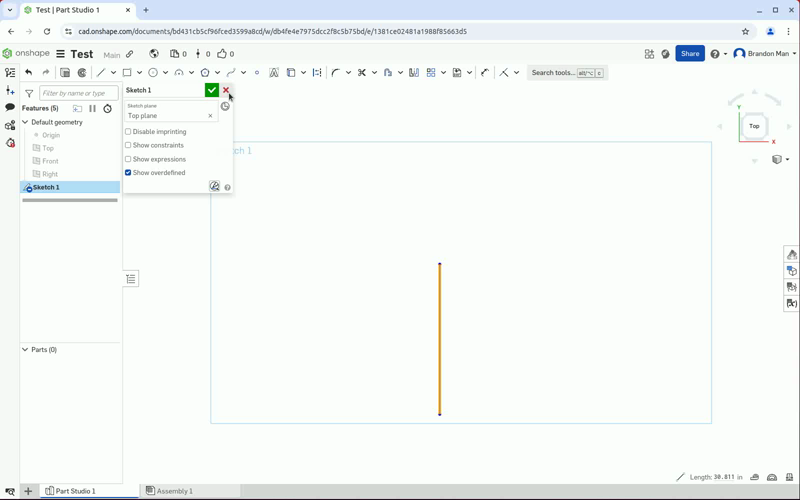
key(shift+s)
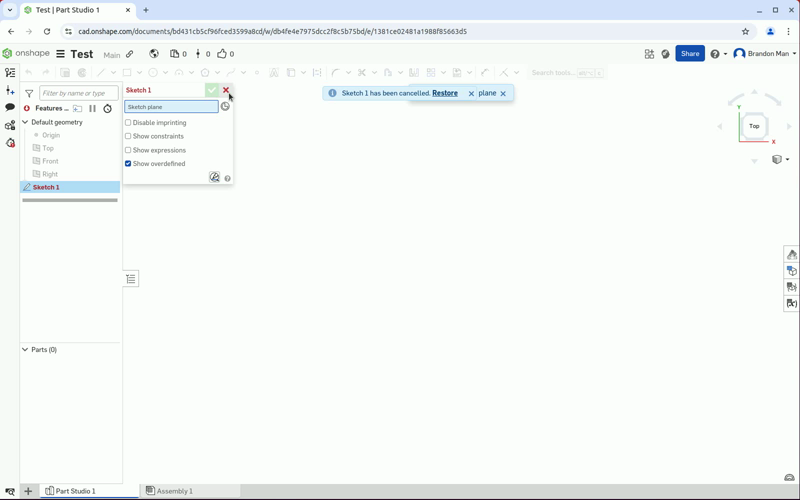
mouse_move(73, 150)
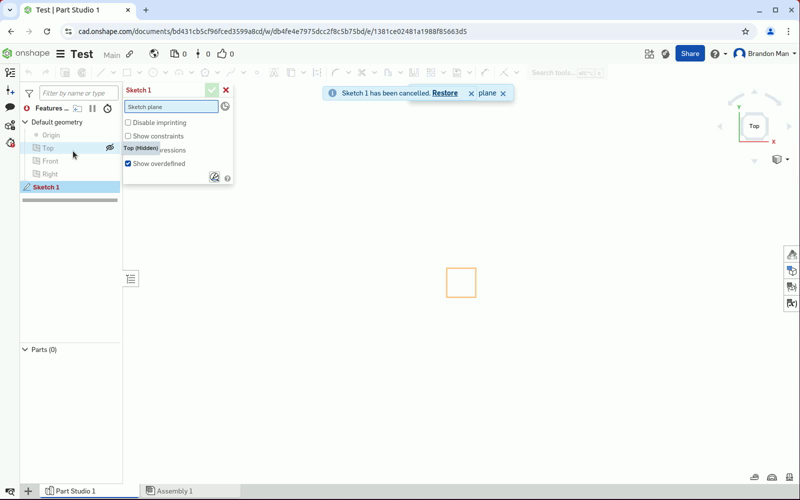
click(73, 150)
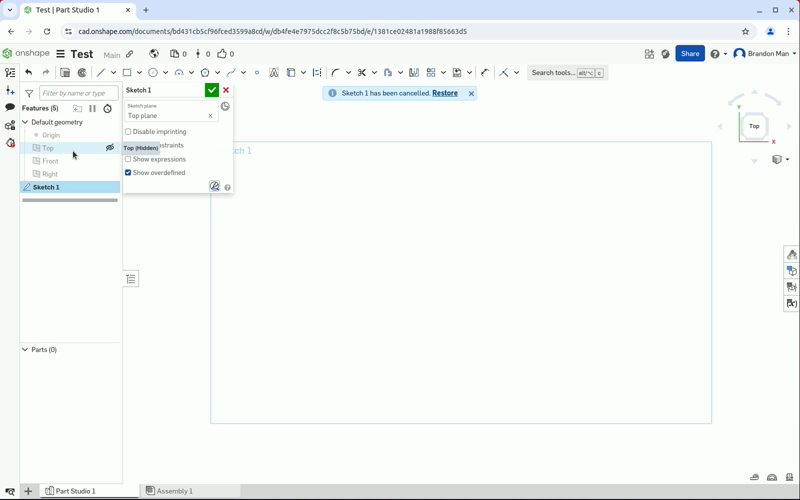
mouse_move(73, 352)
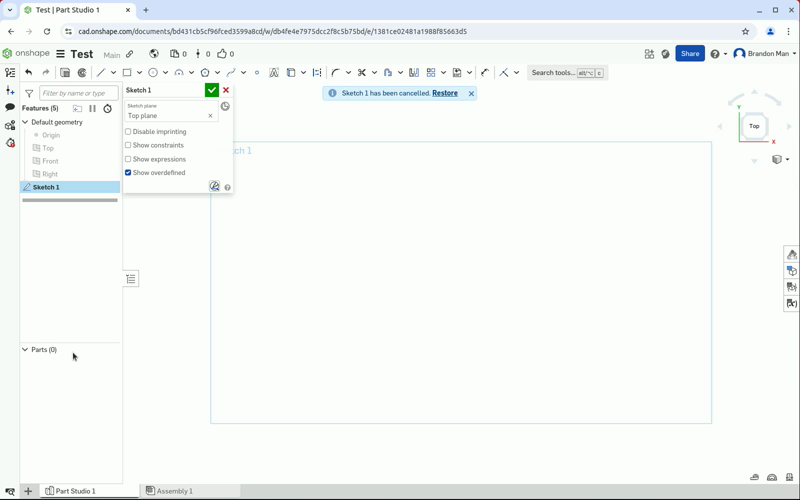
key(y)
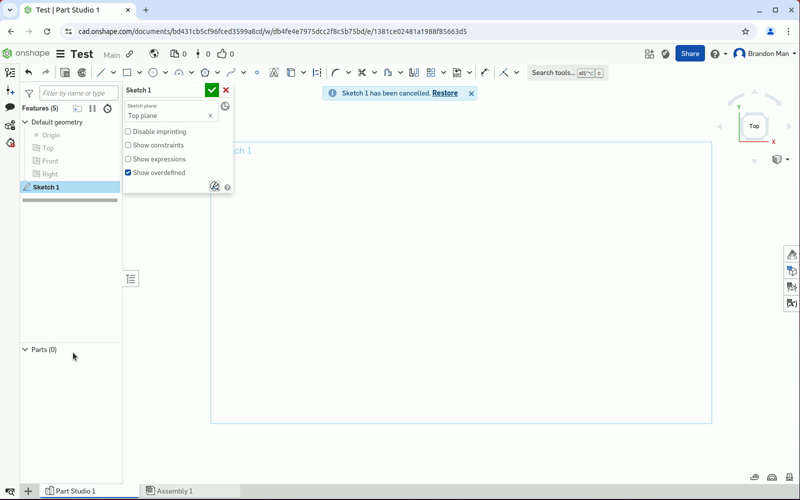
key(c)
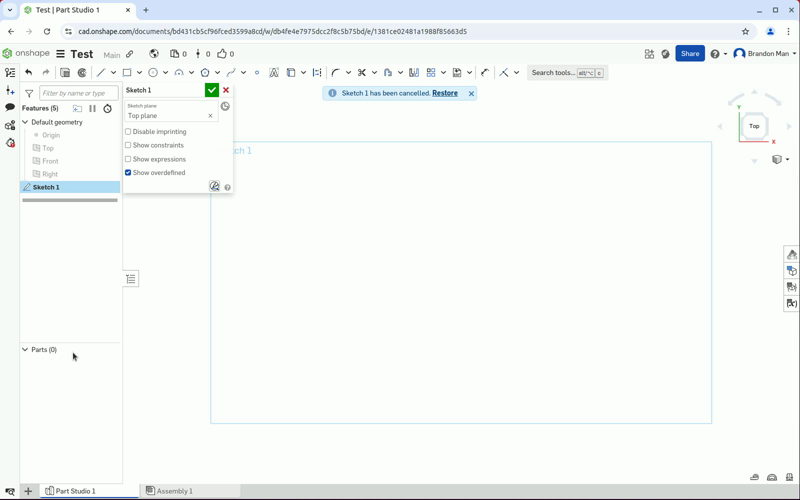
key_down(shift)
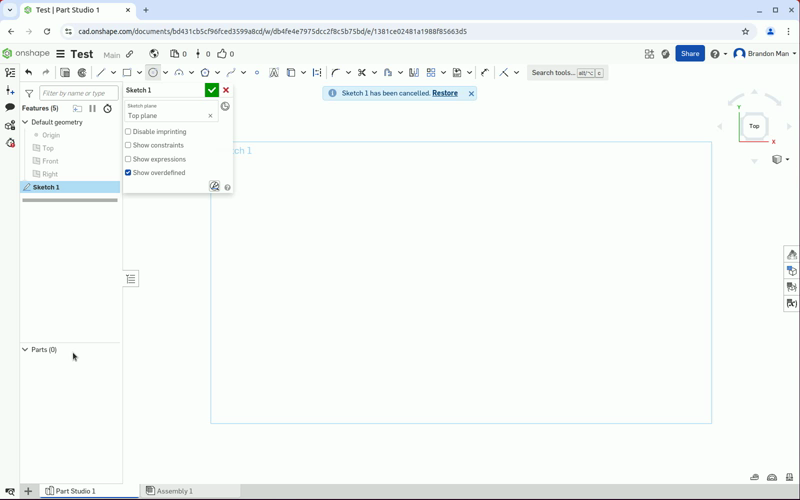
mouse_move(461, 282)
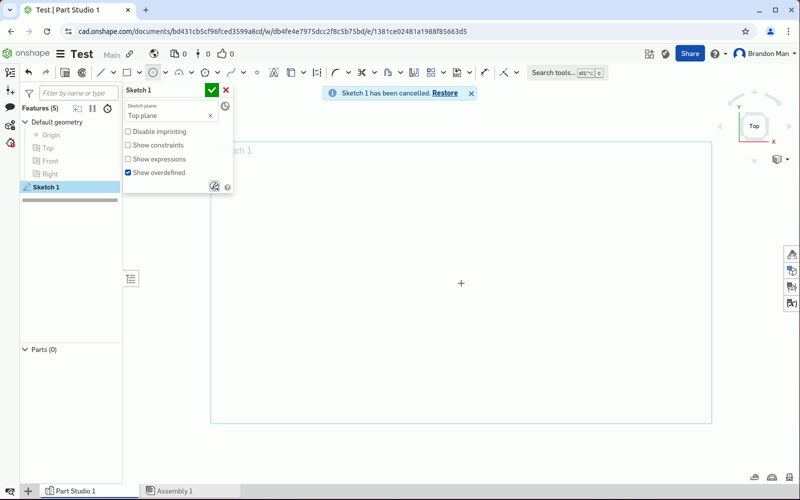
click(461, 282)
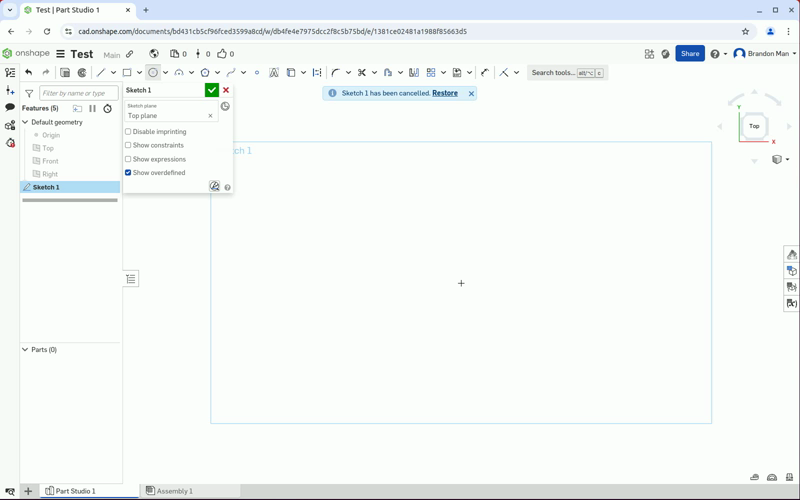
key_up(shift)
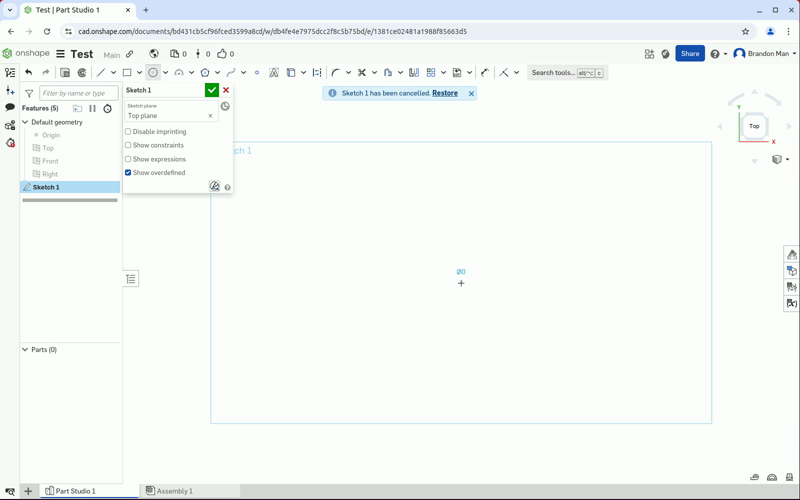
mouse_move(555, 282)
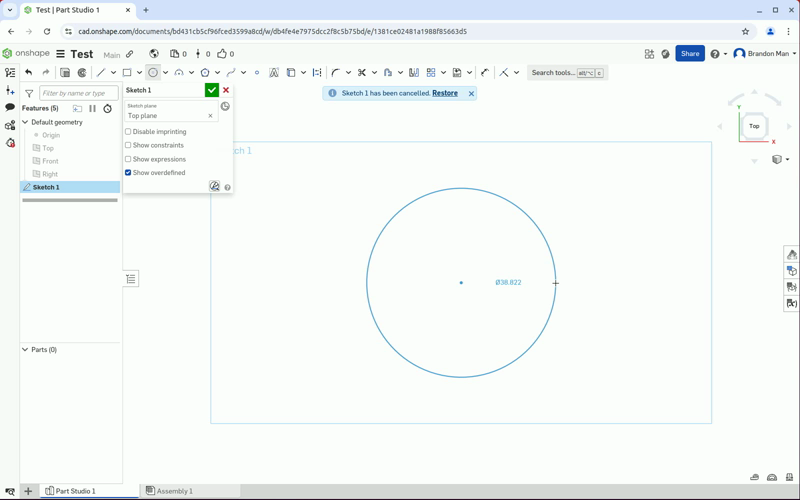
click(555, 282)
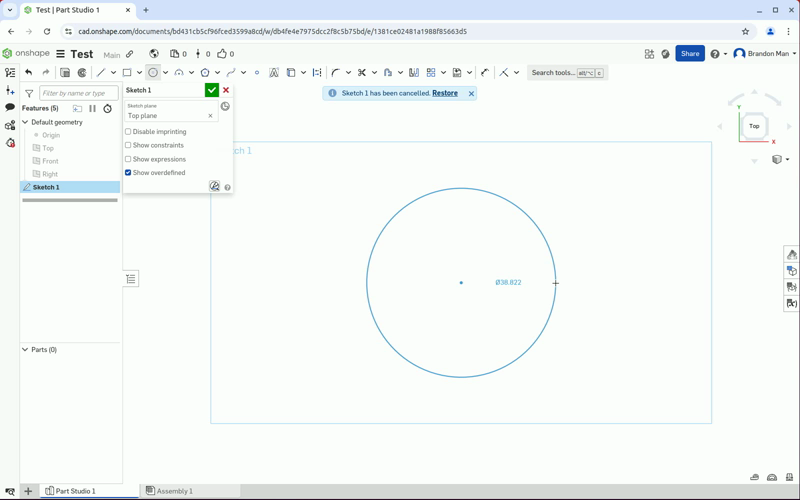
key(esc)
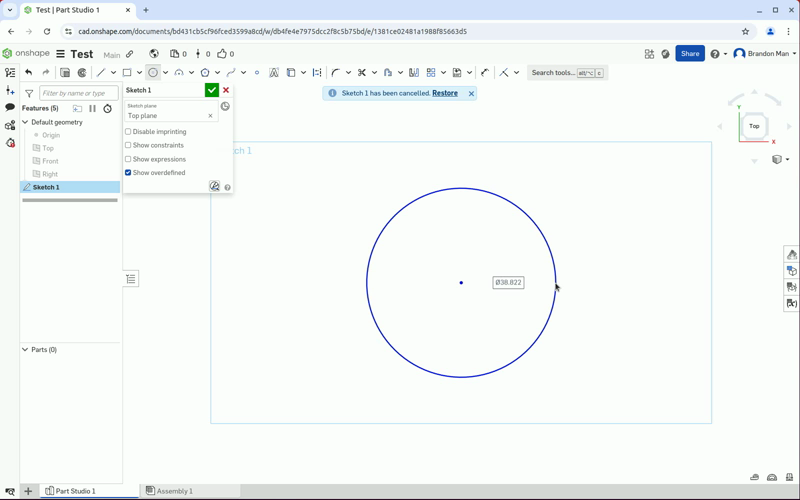
key(c)
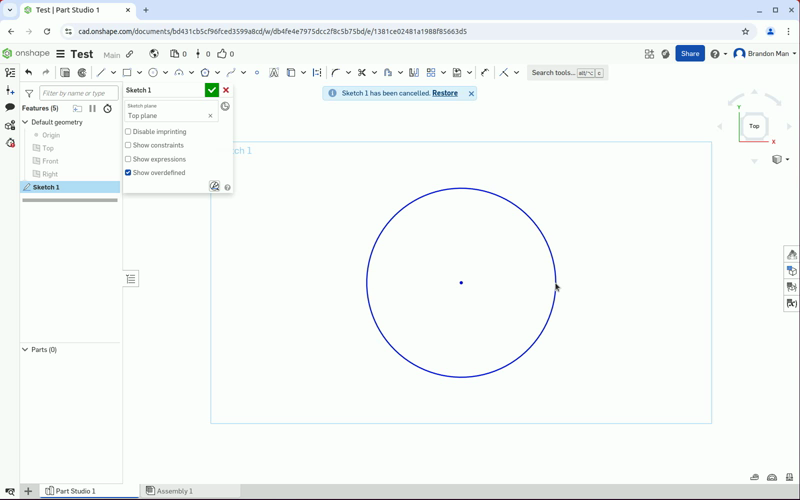
key_down(shift)
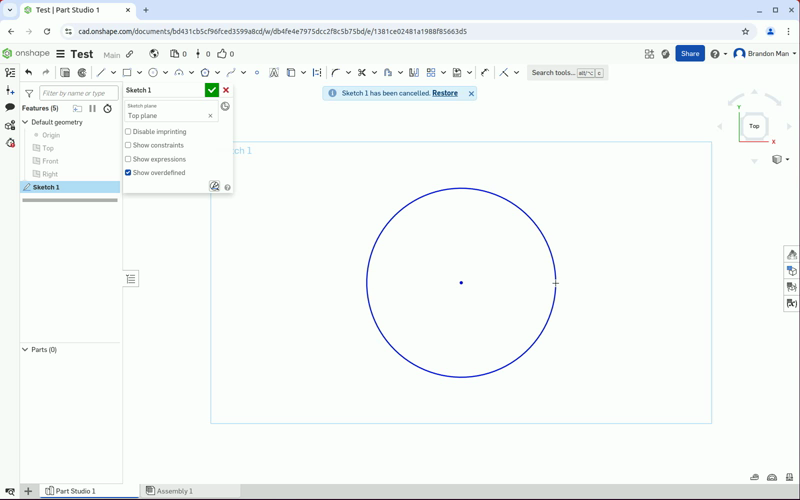
mouse_move(461, 282)
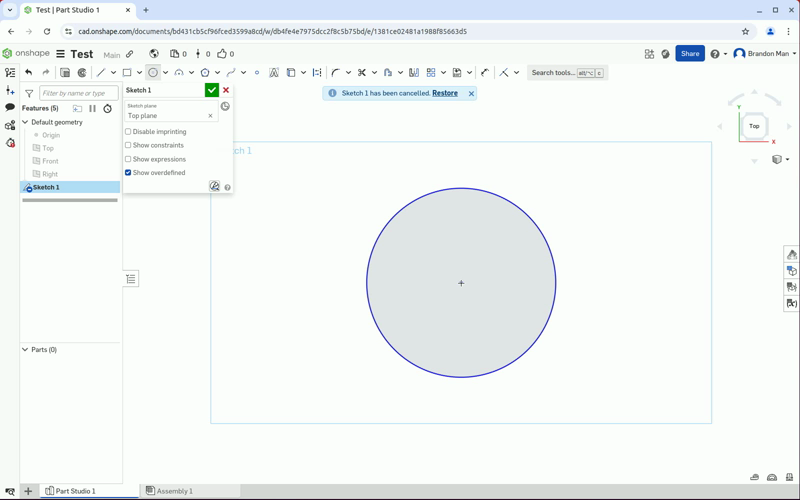
click(461, 282)
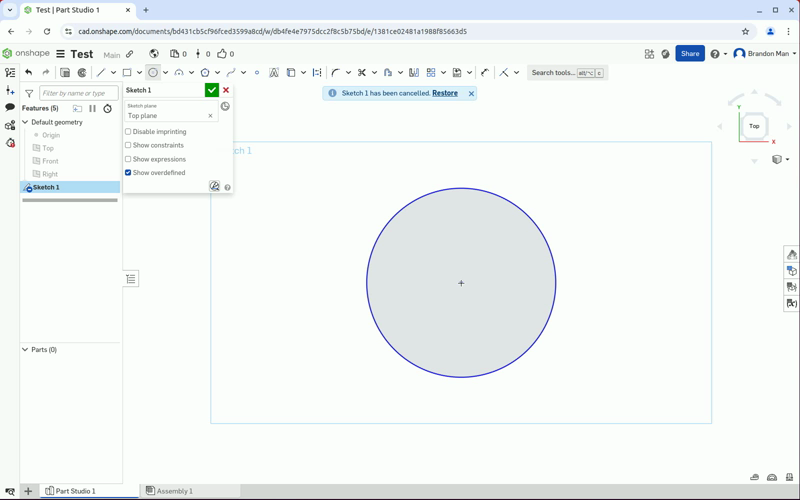
key_up(shift)
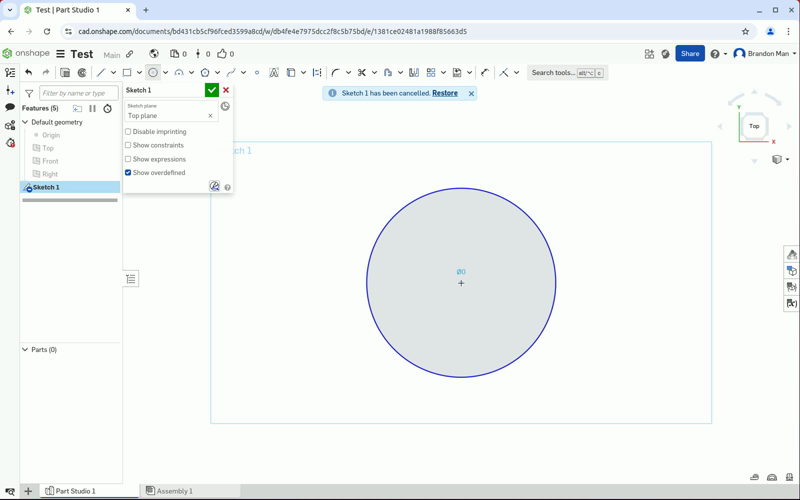
mouse_move(516, 282)
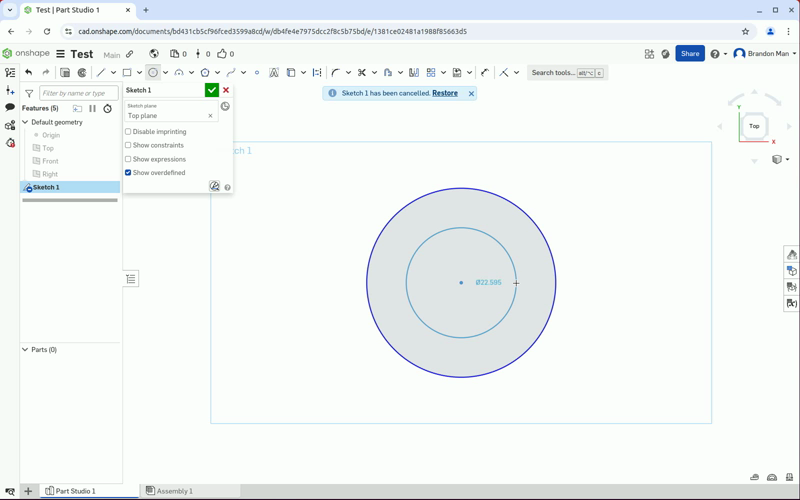
click(516, 282)
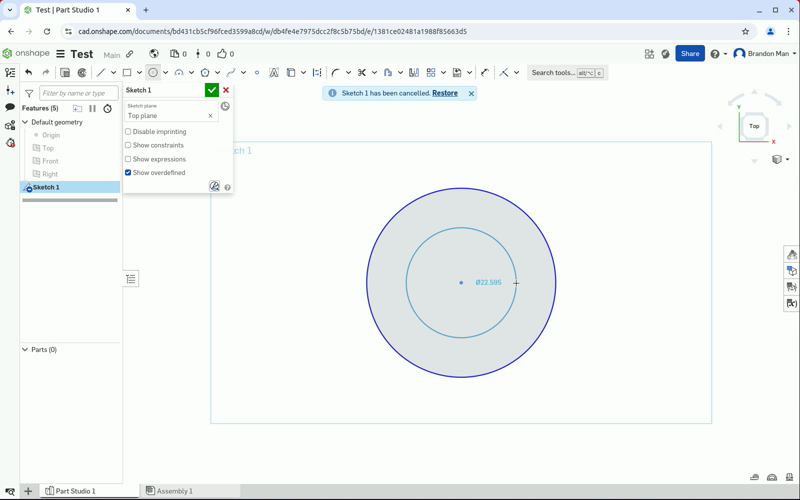
key(esc)
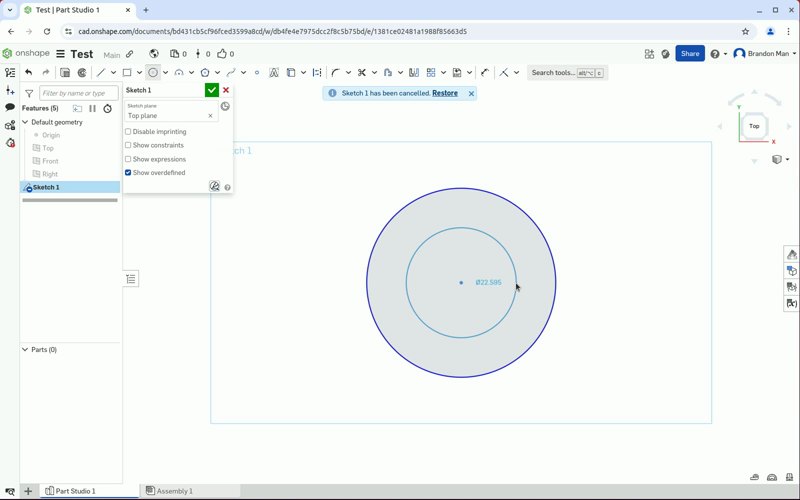
mouse_move(398, 306)
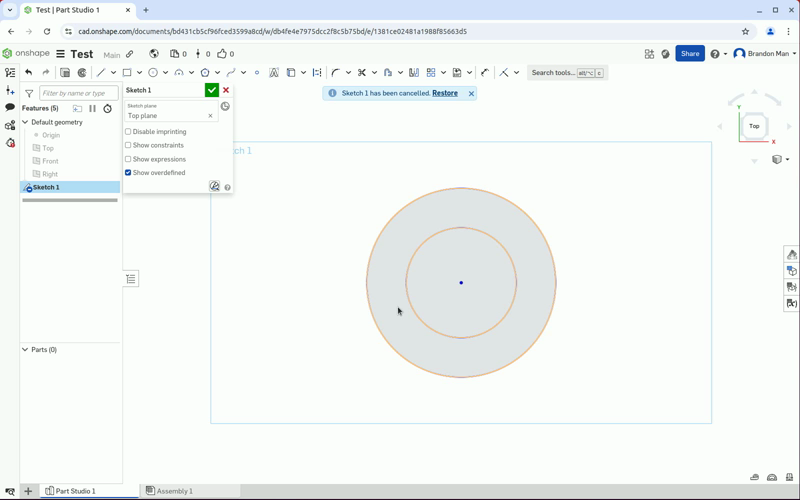
click(398, 306)
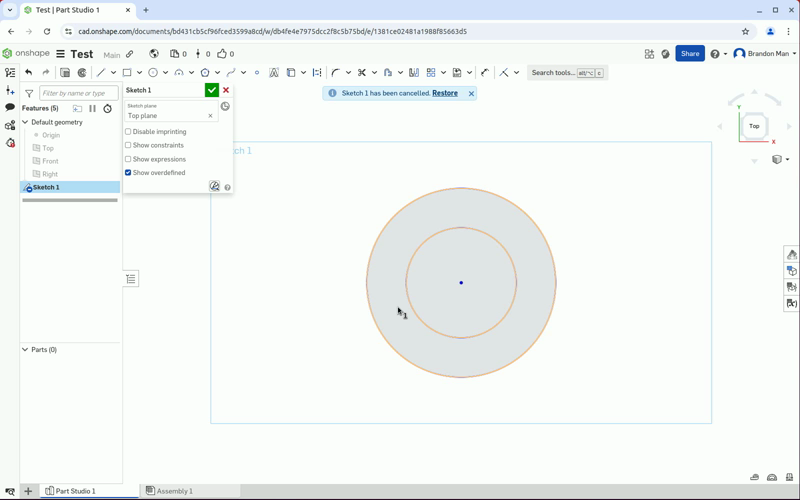
mouse_move(73, 352)
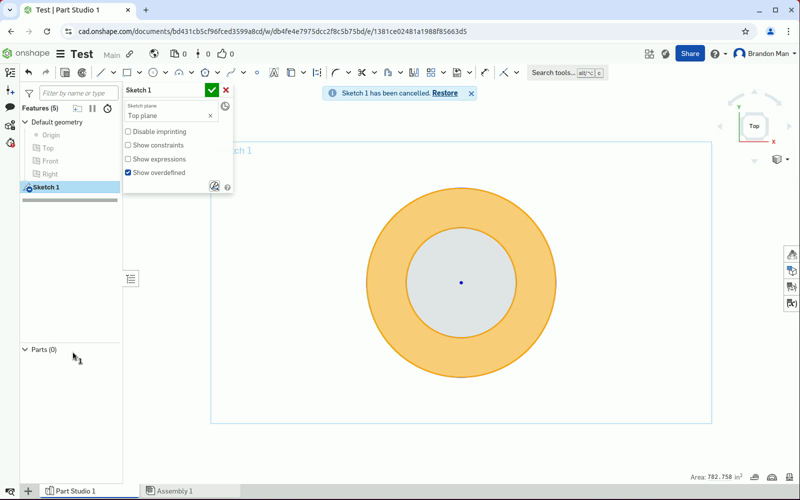
key(shift+y)
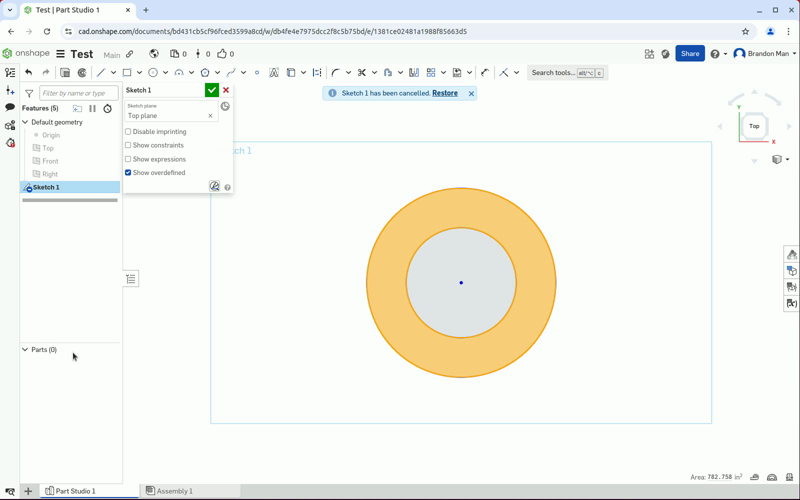
key(shift+e)
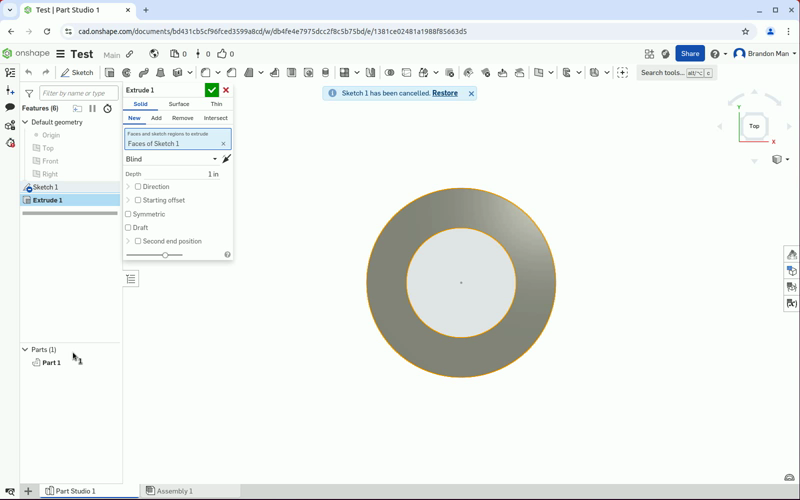
mouse_move(143, 106)
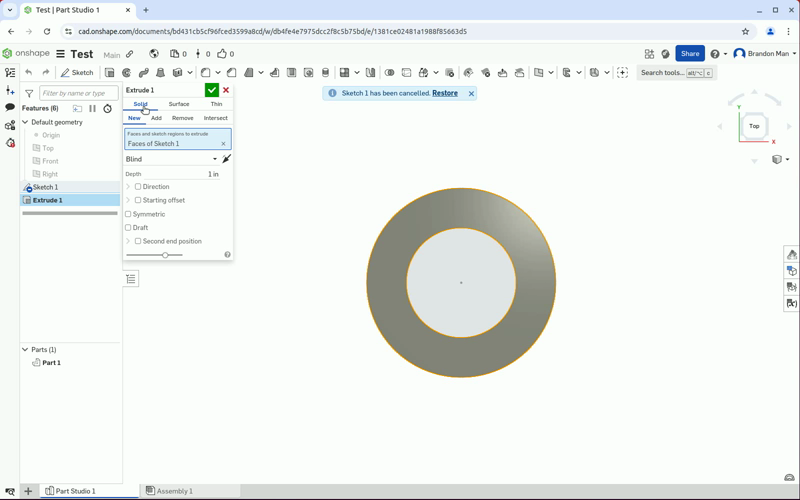
click(143, 106)
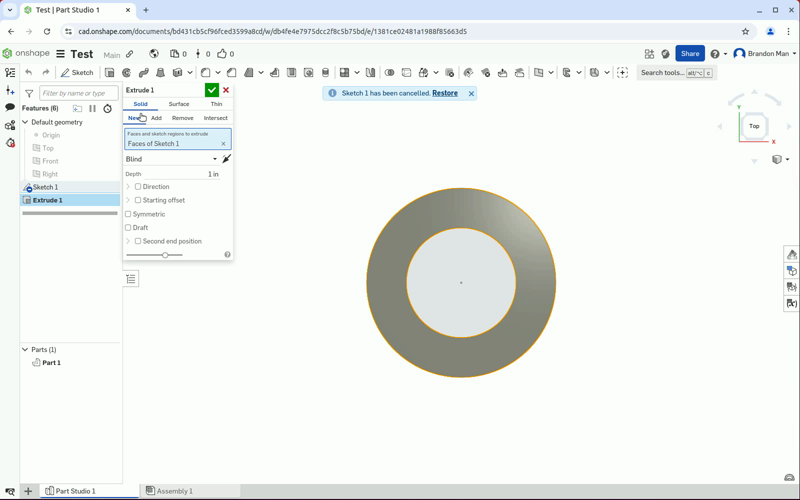
mouse_move(137, 120)
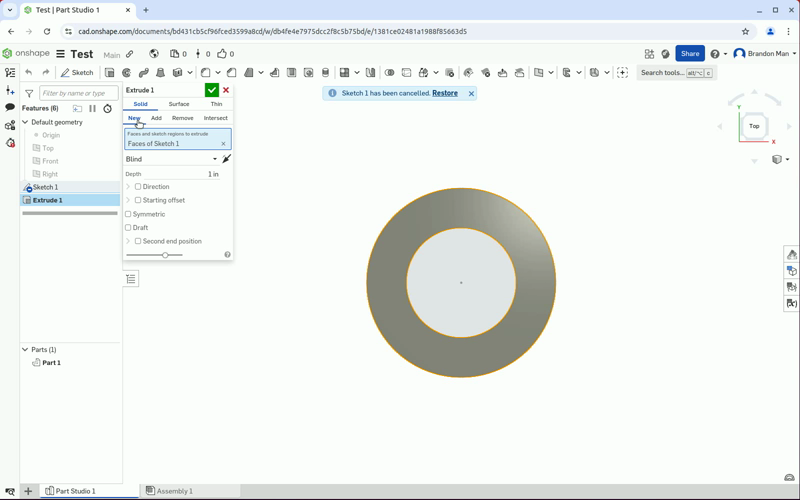
click(137, 120)
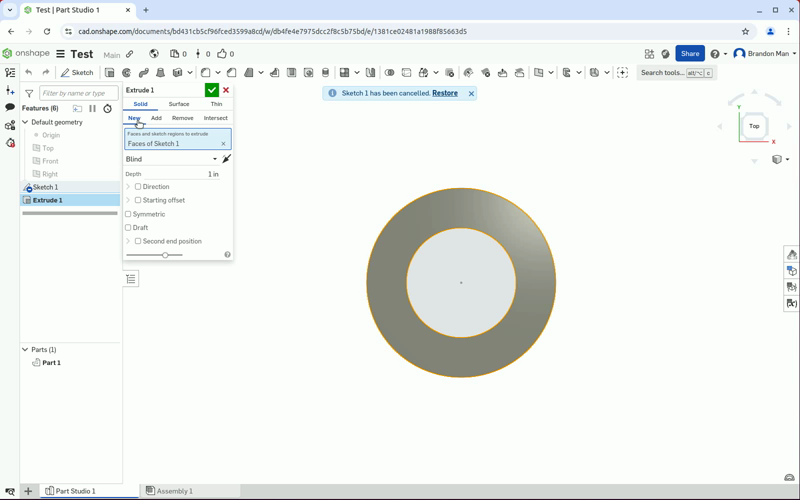
key(tab, 4)
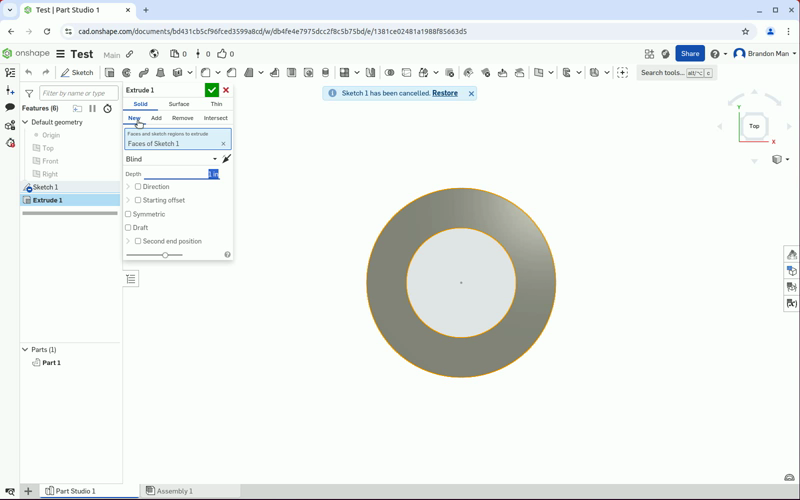
text(23.108)
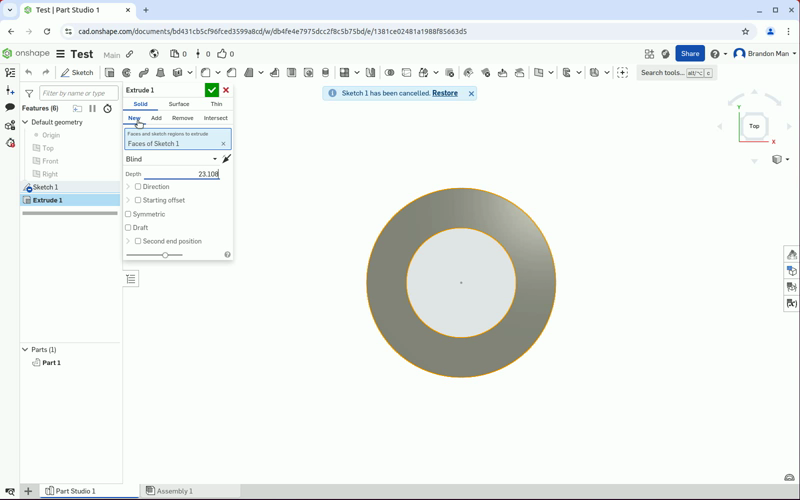
key(enter)
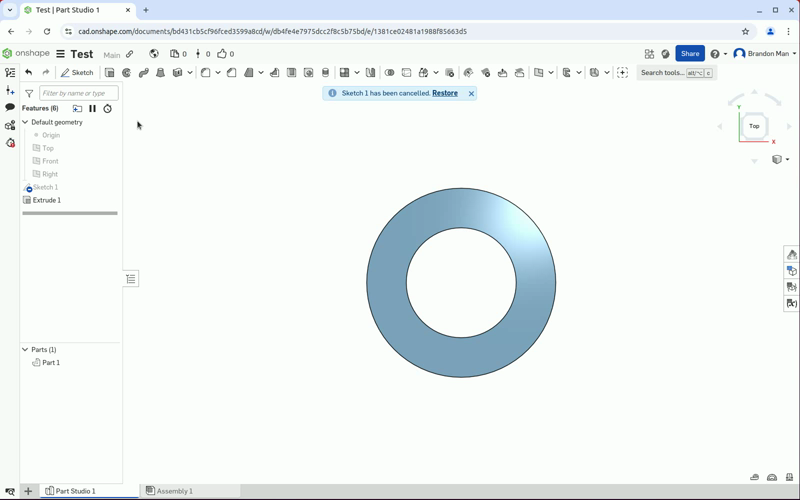
key(shift+h)
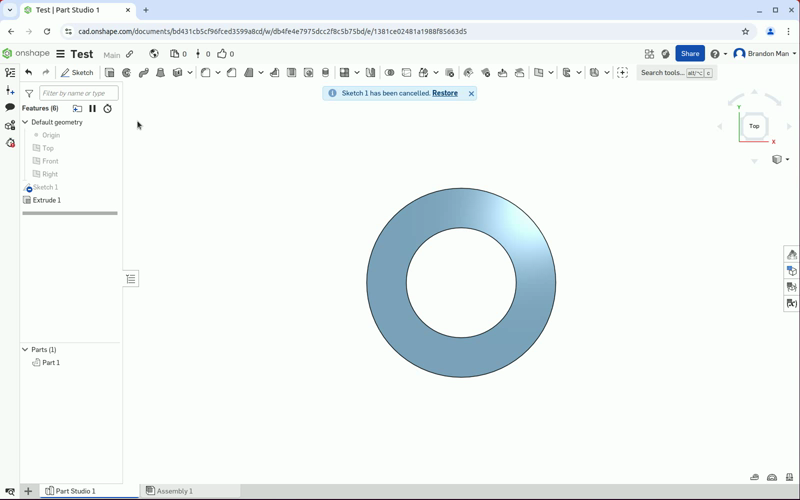
key(shift+h)
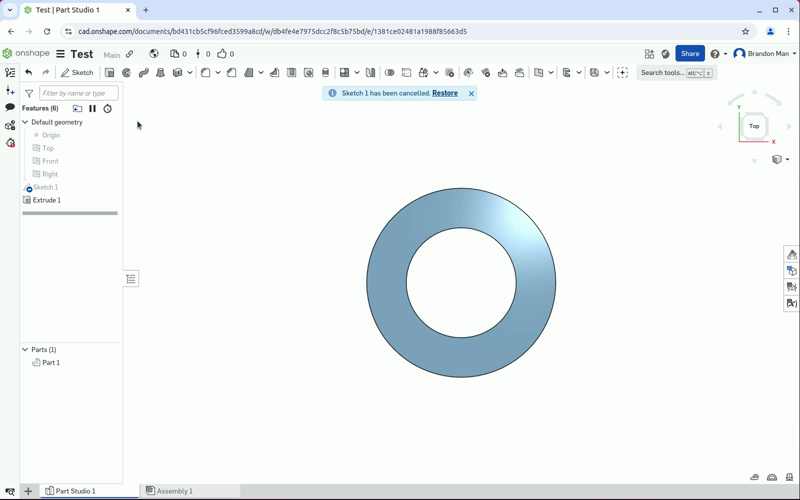
mouse_move(73, 189)
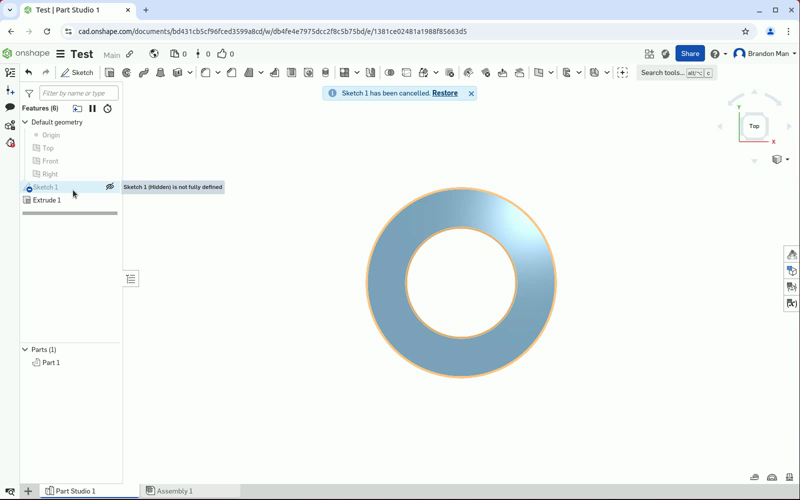
click(73, 189)
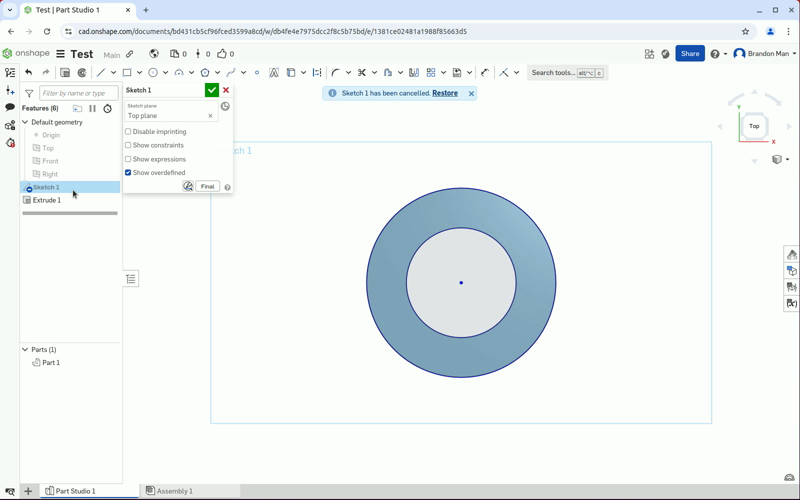
mouse_move(229, 92)
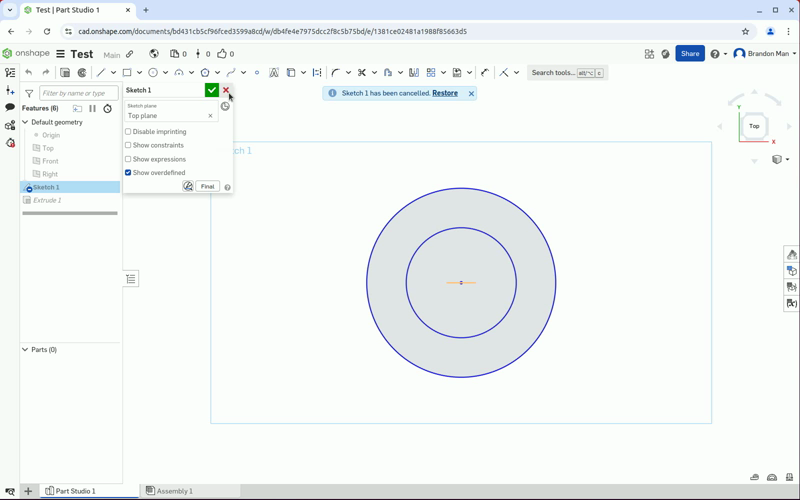
click(229, 92)
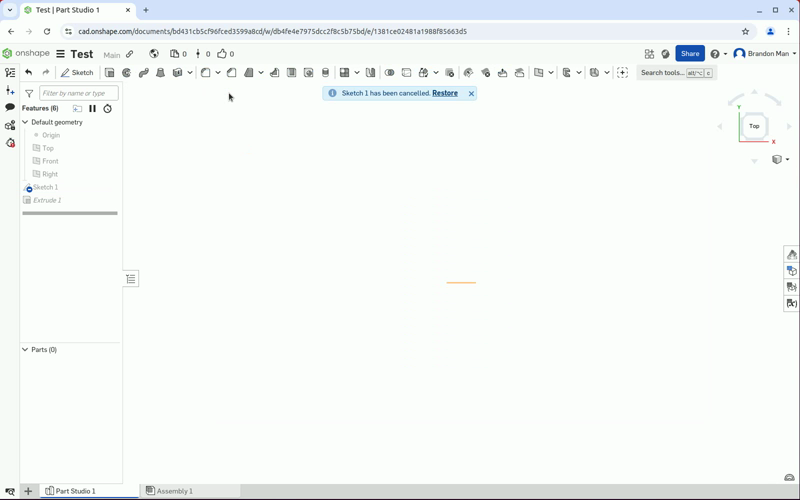
mouse_move(73, 352)
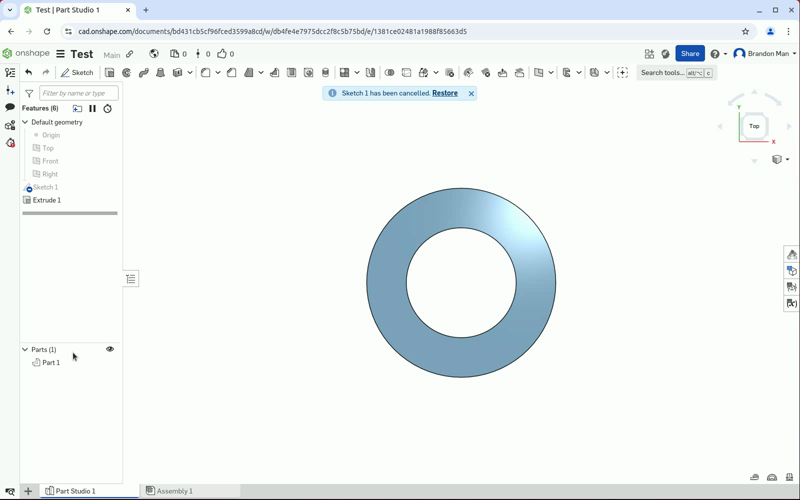
key(y)
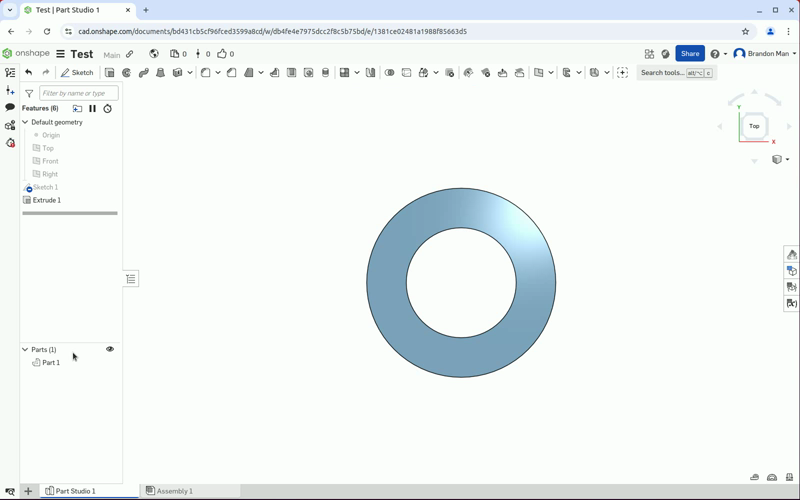
key(shift+p)
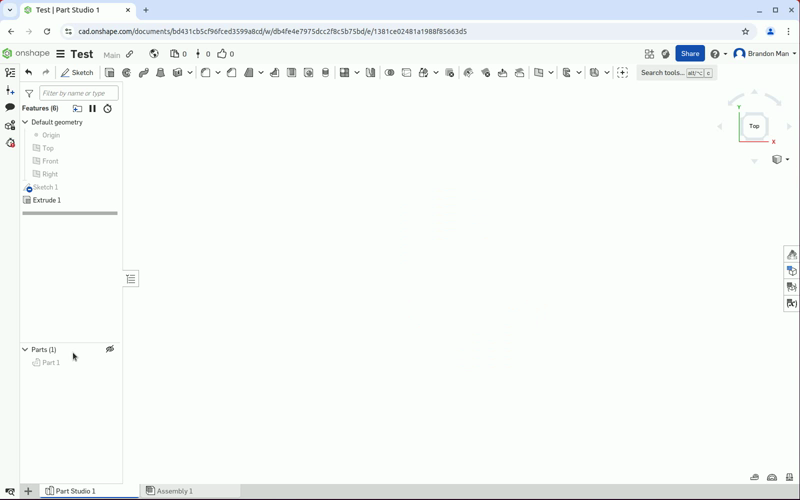
key(space)
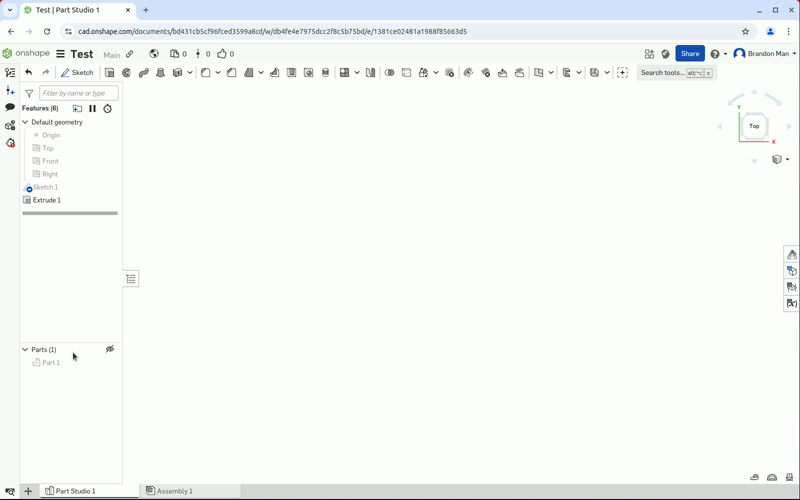
key_down(shift)
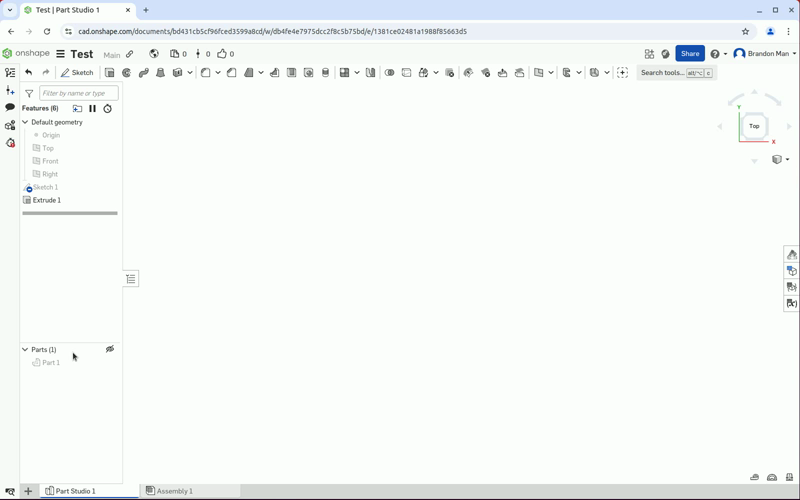
key(up)
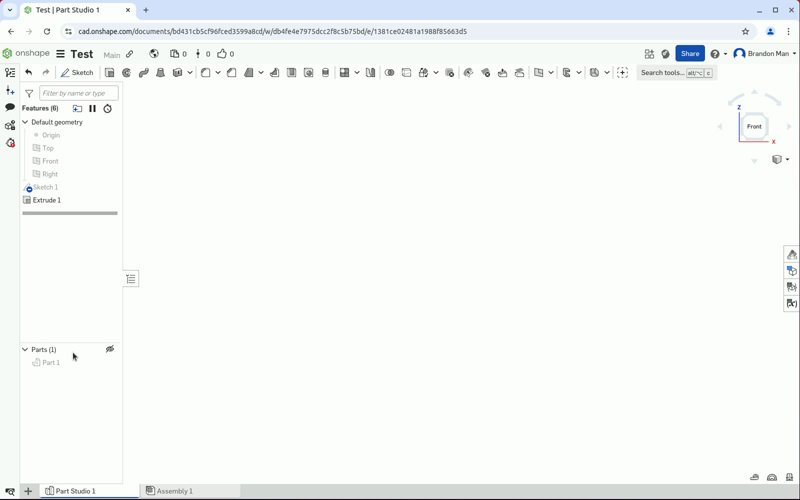
key_up(shift)
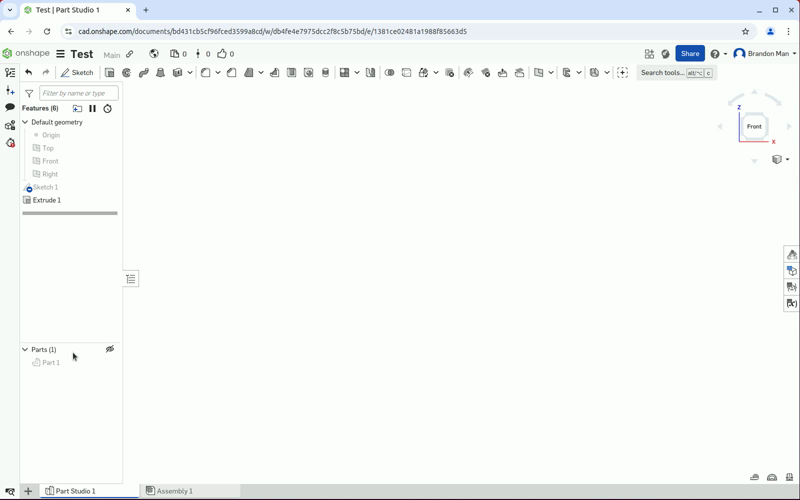
mouse_move(73, 352)
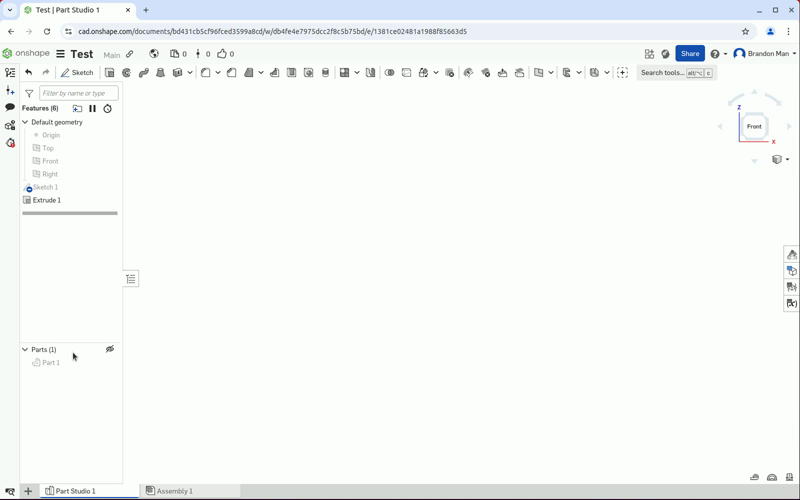
key(shift+y)
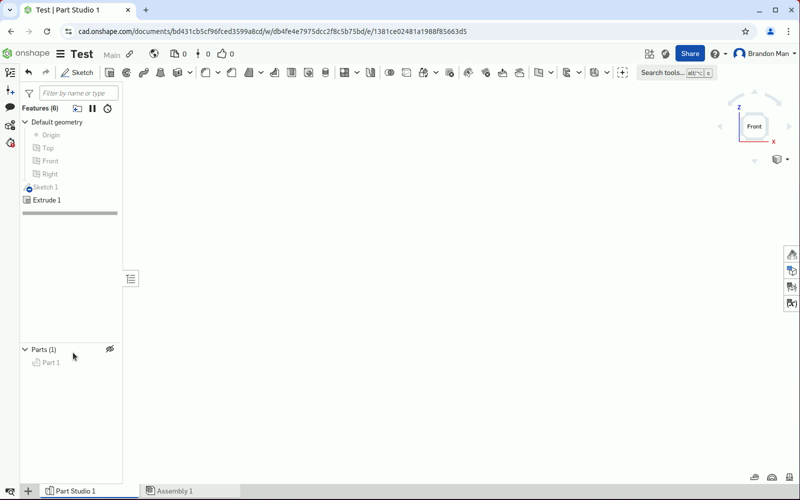
key(shift+s)
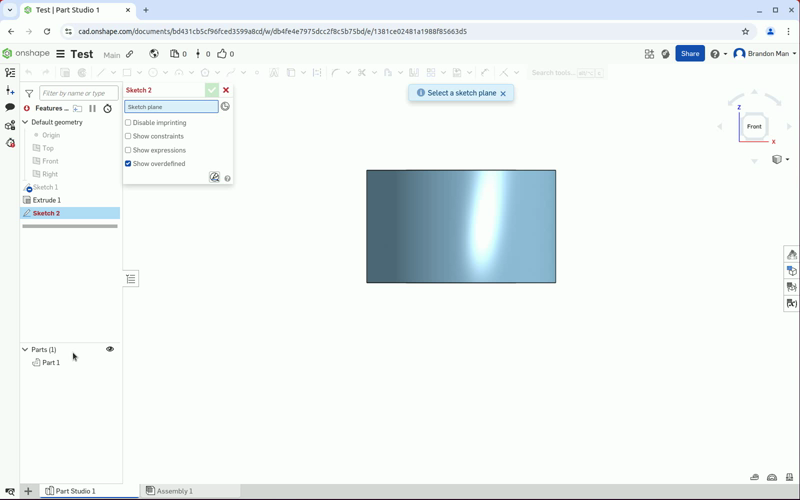
mouse_move(73, 163)
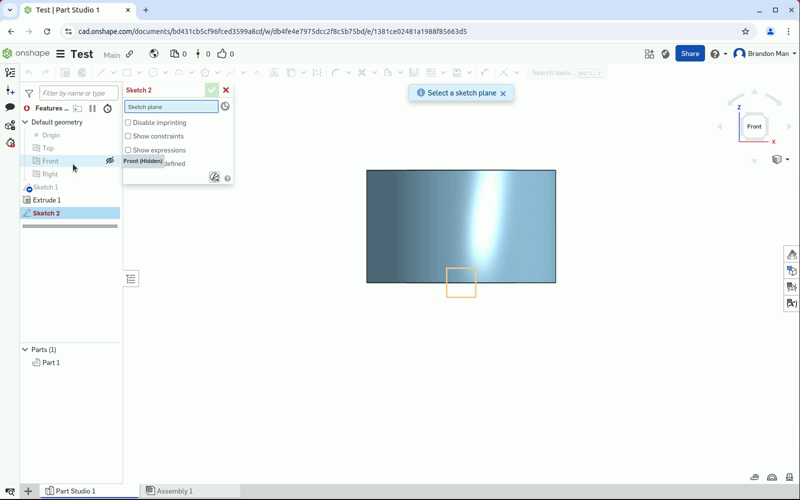
click(73, 163)
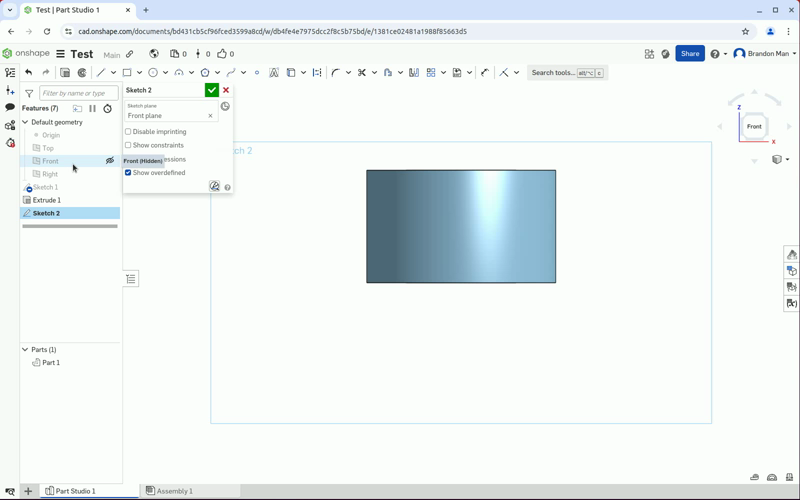
mouse_move(73, 352)
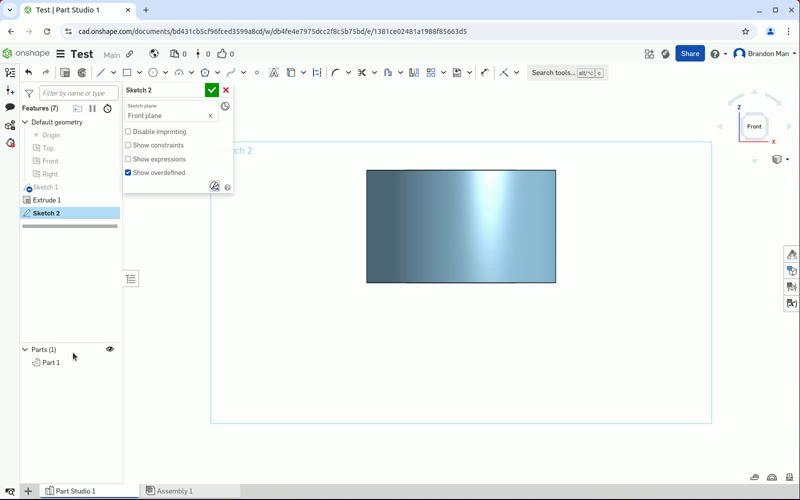
key(y)
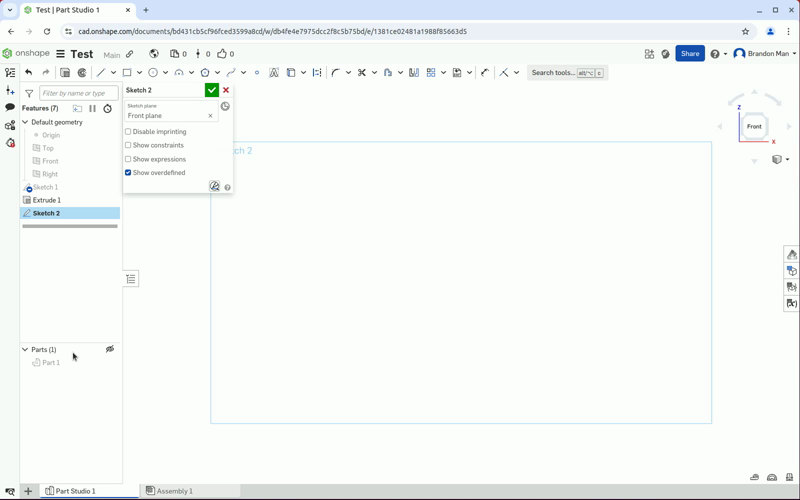
key(c)
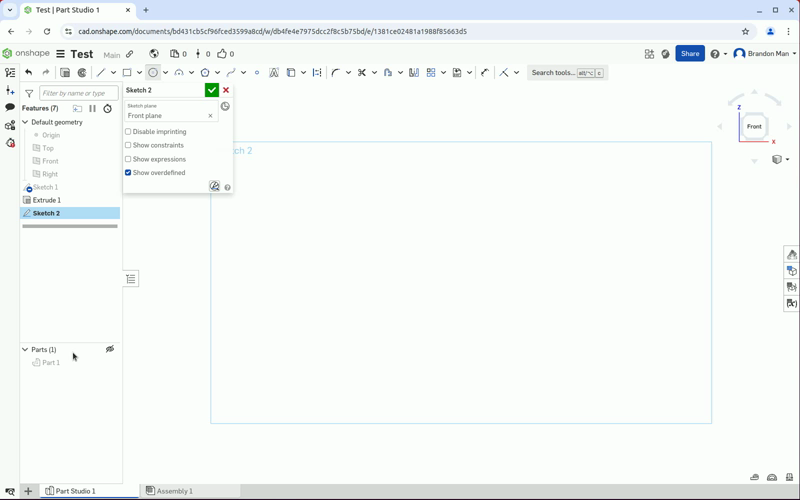
key_down(shift)
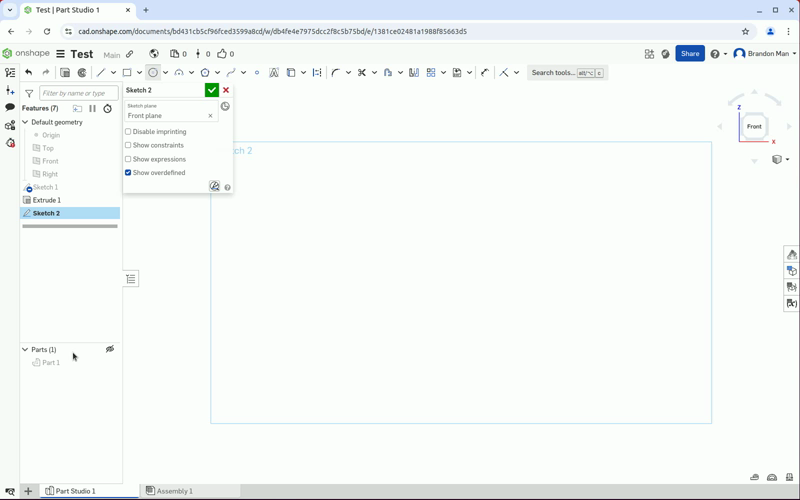
mouse_move(461, 226)
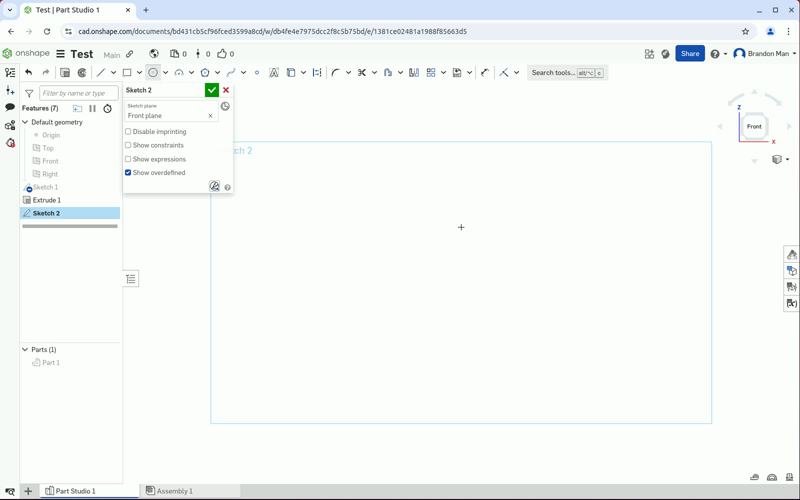
click(461, 226)
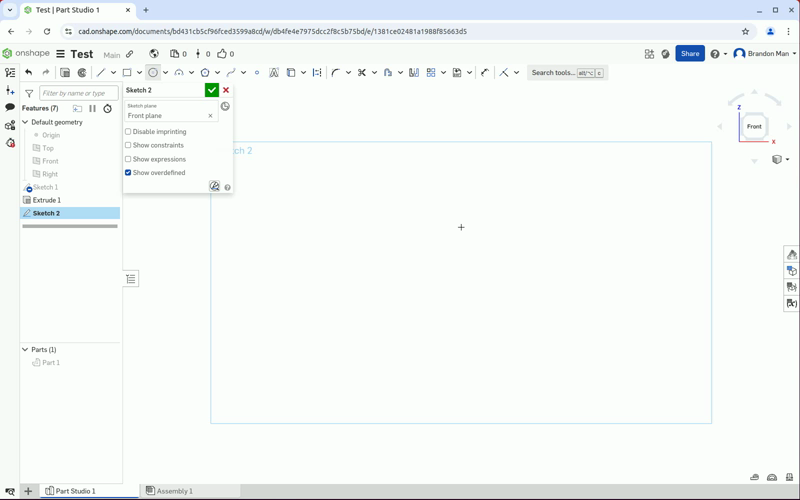
key_up(shift)
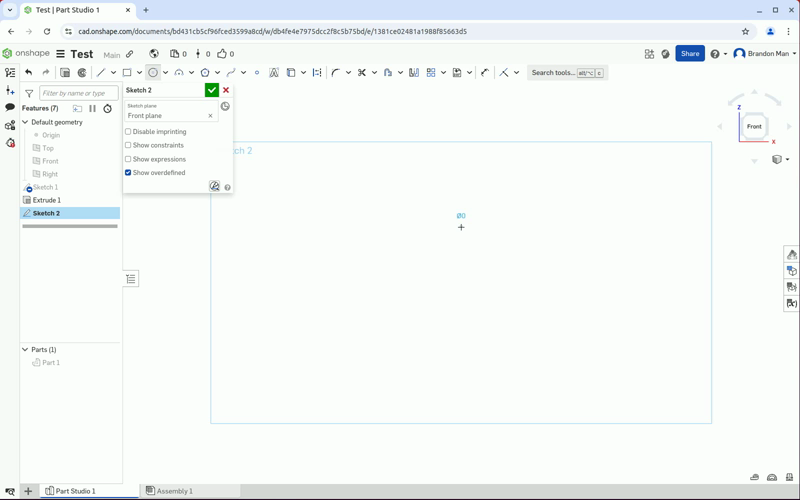
mouse_move(489, 226)
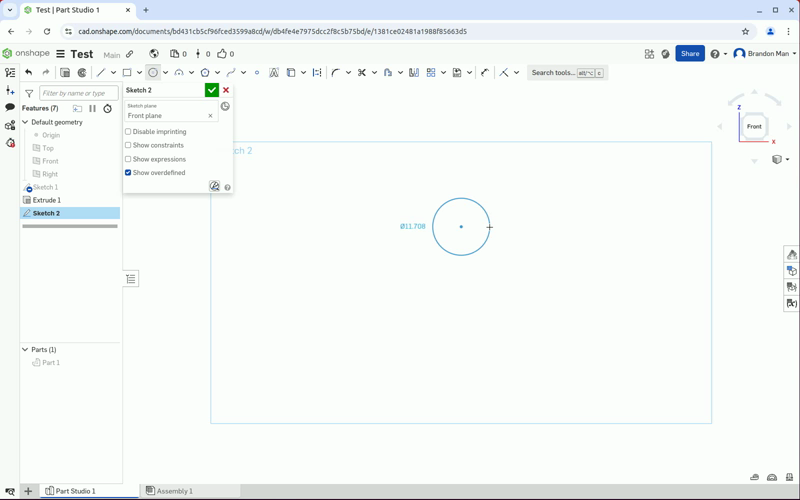
click(489, 226)
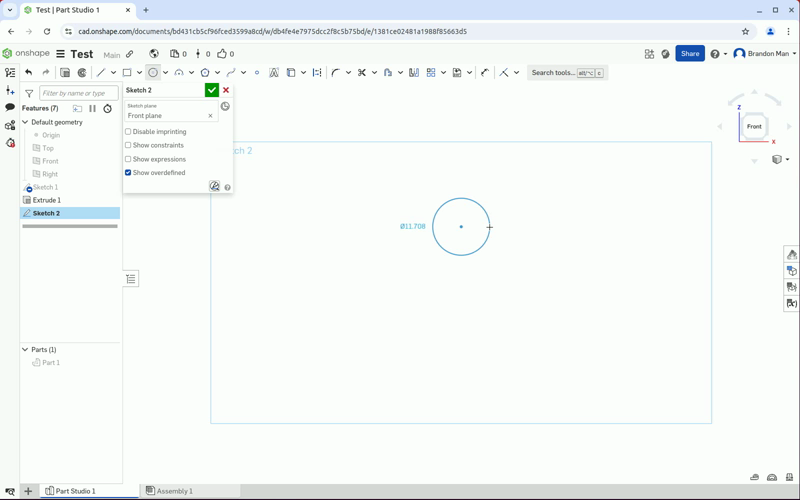
key(esc)
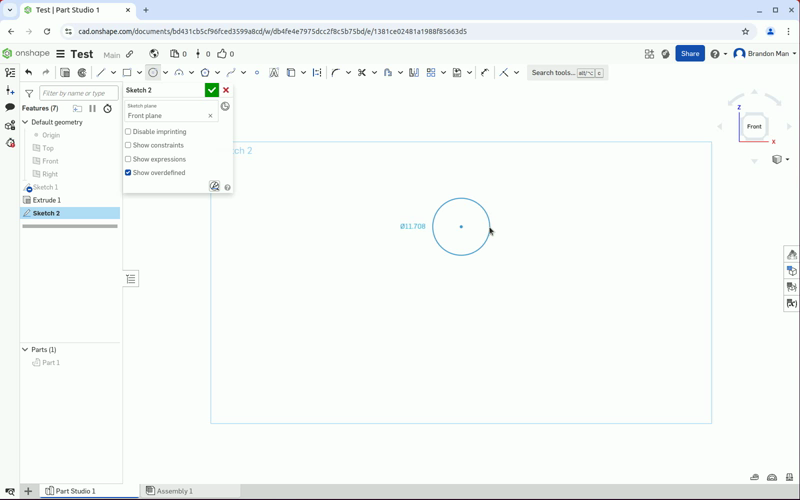
mouse_move(438, 215)
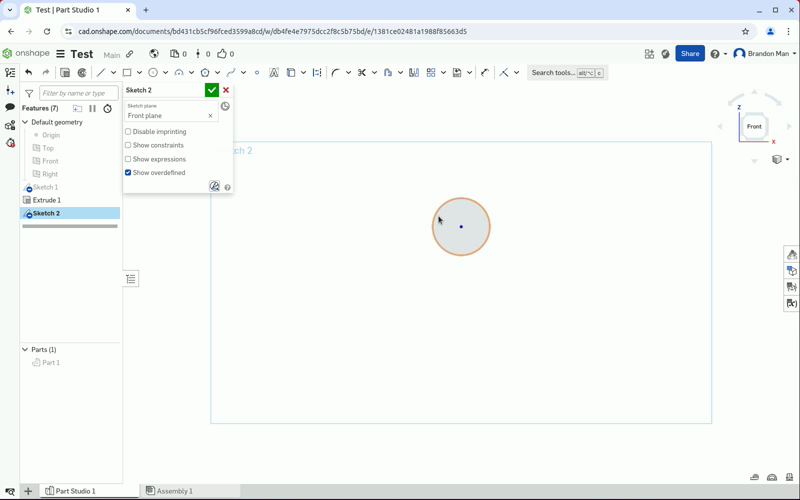
click(438, 215)
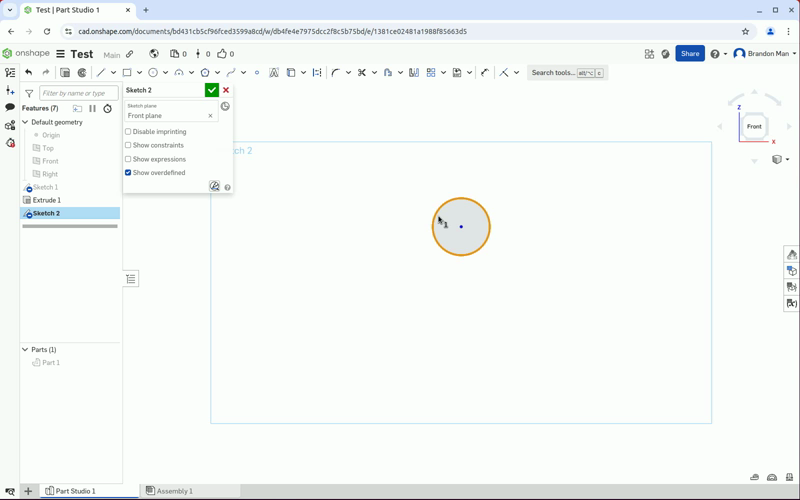
mouse_move(73, 352)
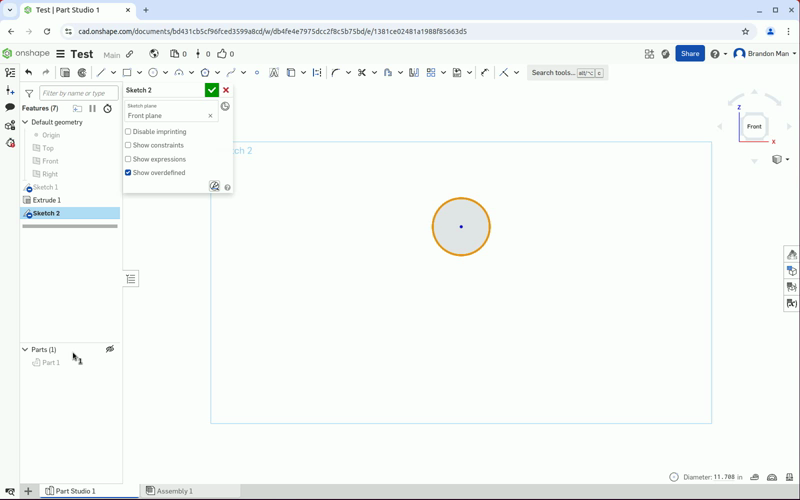
key(shift+y)
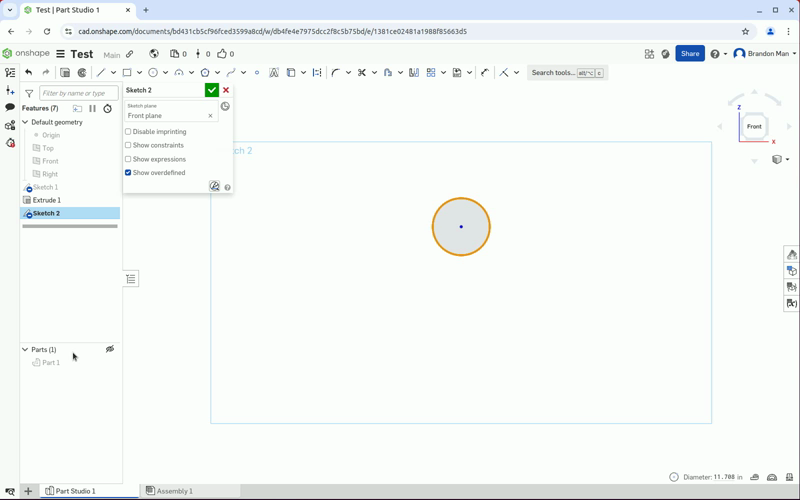
key(shift+e)
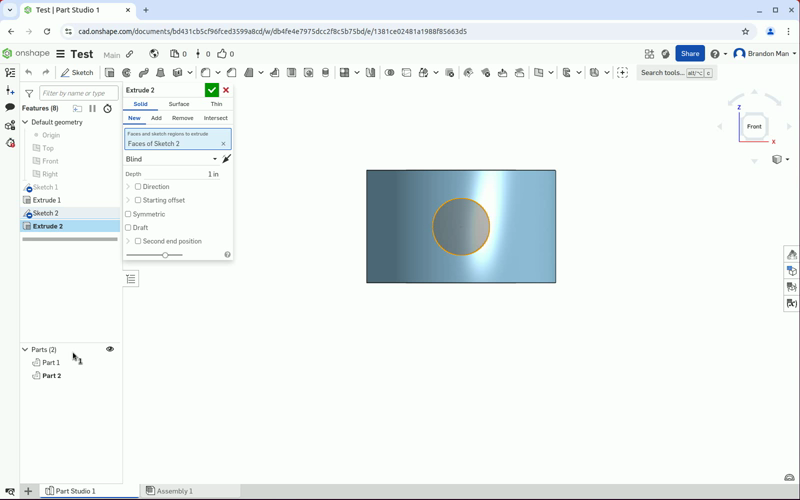
mouse_move(143, 106)
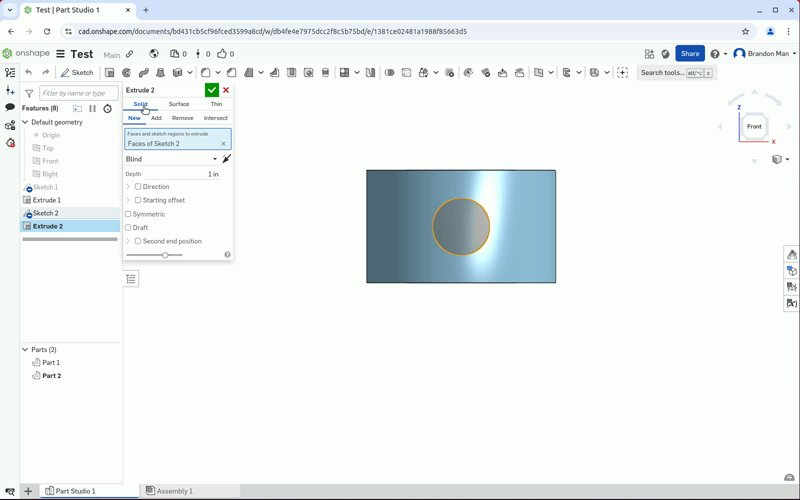
click(143, 106)
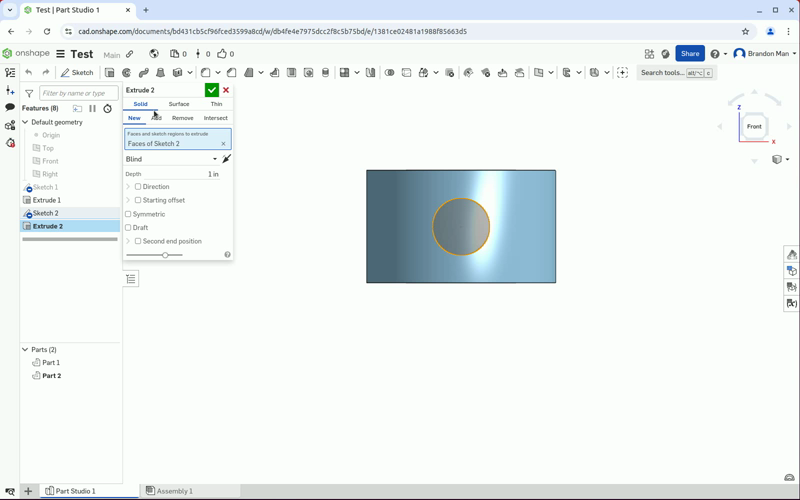
mouse_move(186, 120)
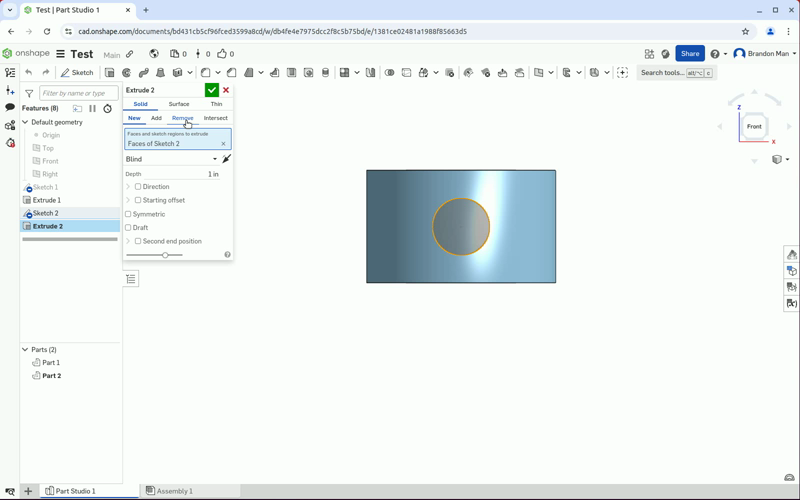
click(186, 120)
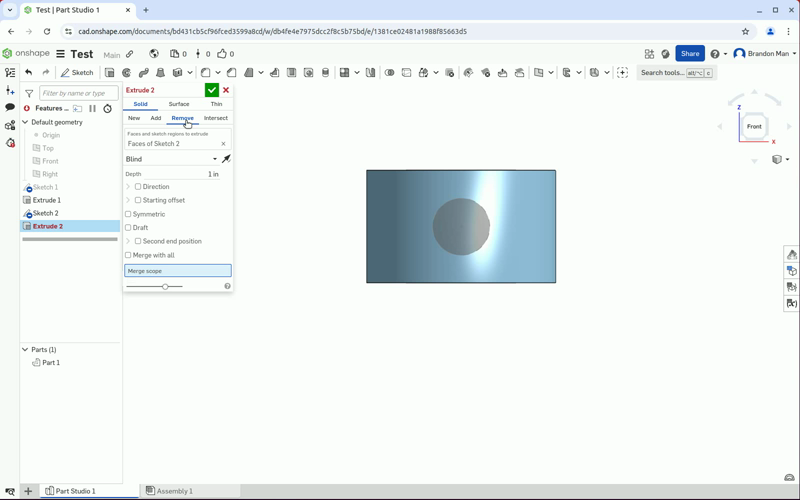
key(tab, 4)
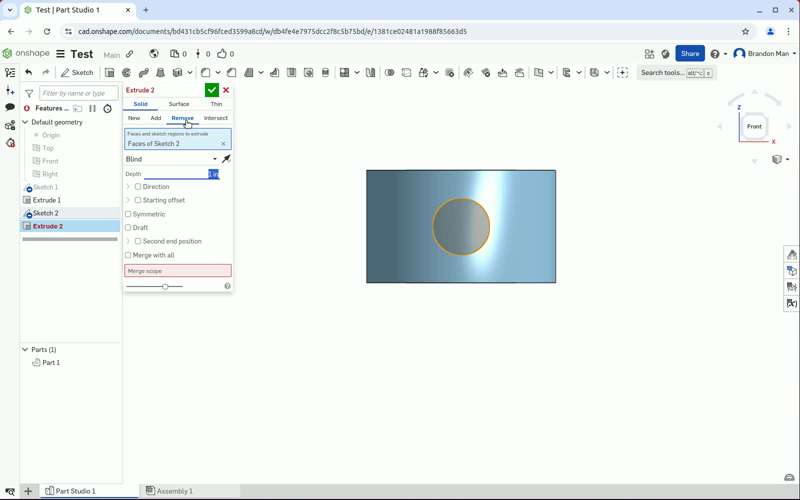
text(30.811)
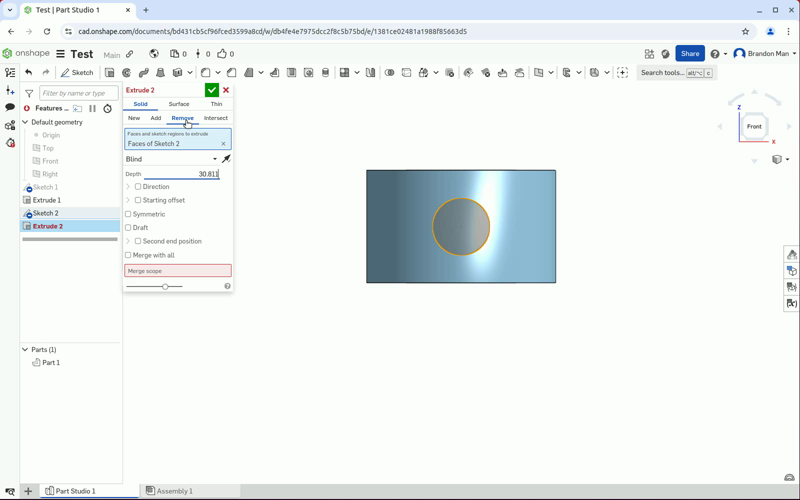
key(tab, 3)
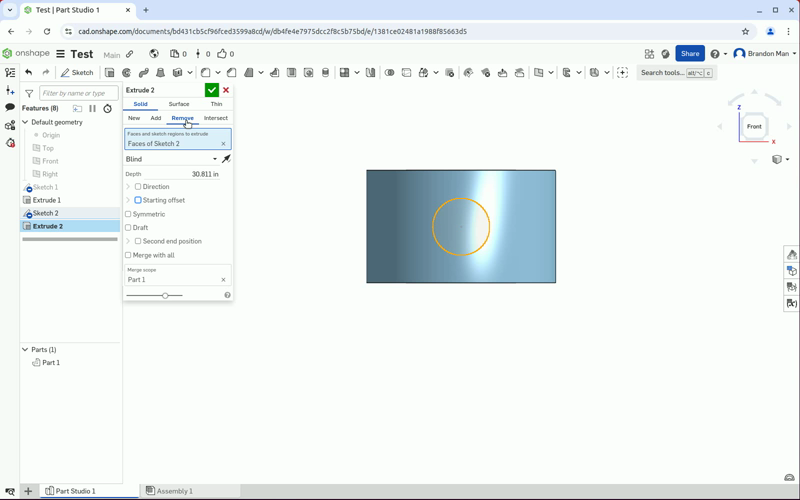
key(tab, 2)
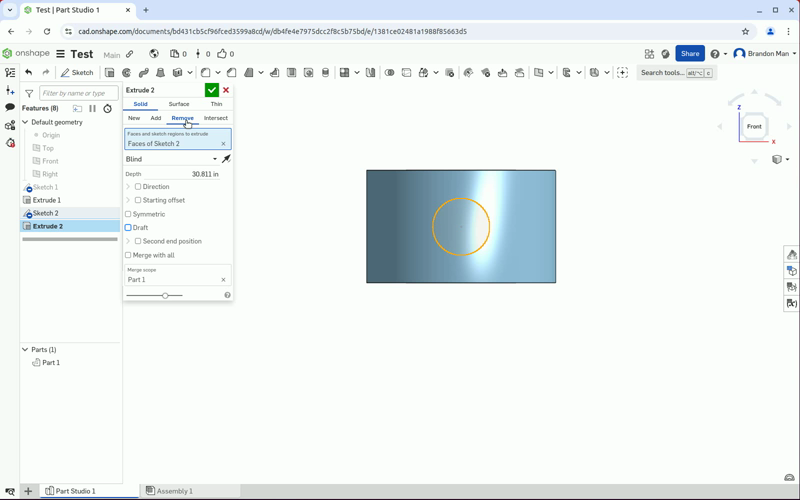
key(space)
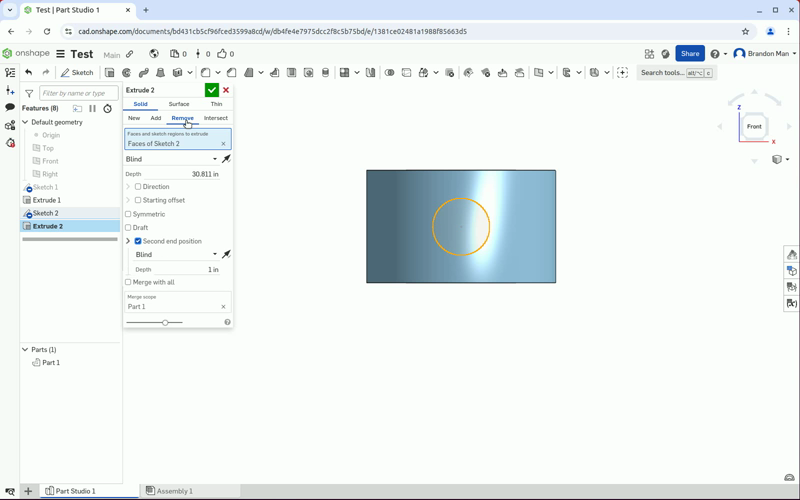
key(tab, 3)
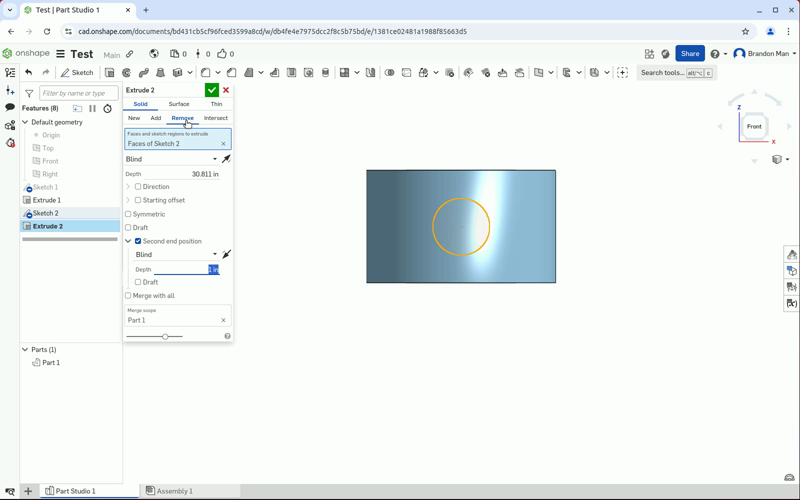
text(30.57)
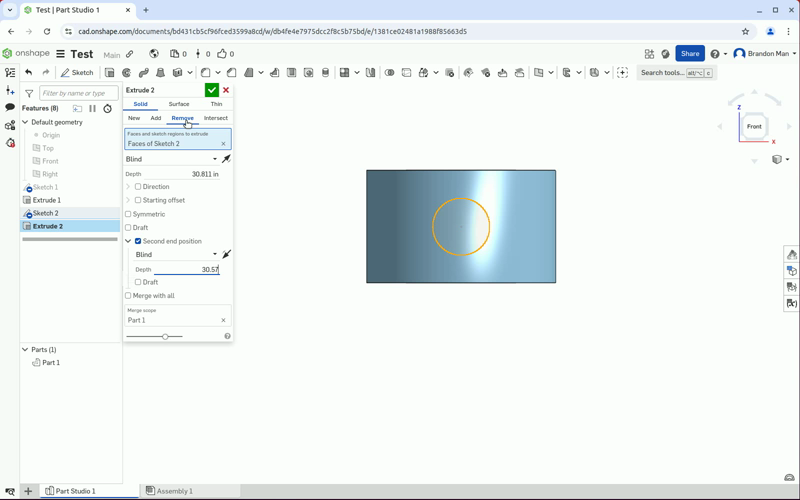
key(tab, 2)
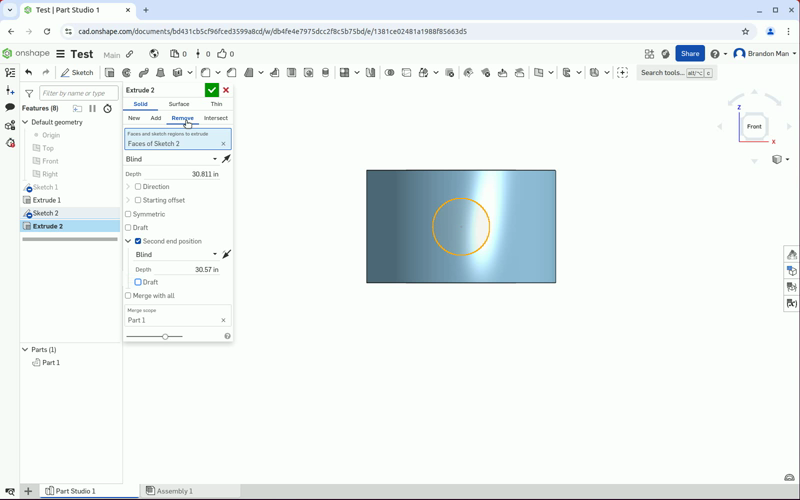
key(space)
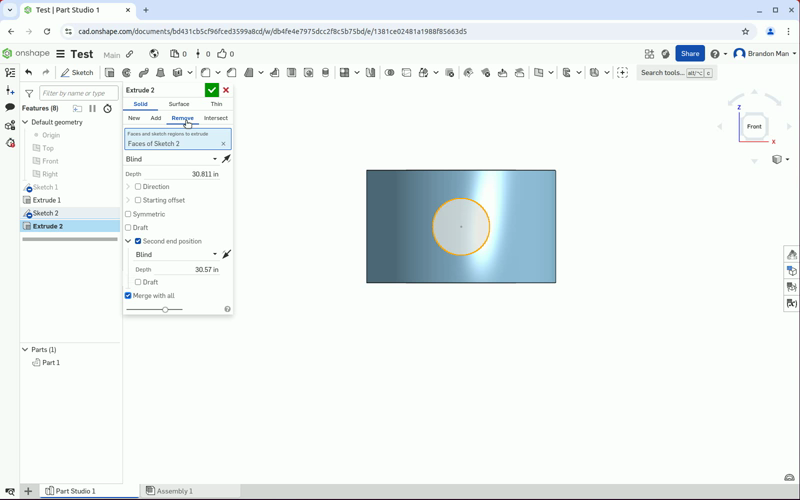
key(enter)
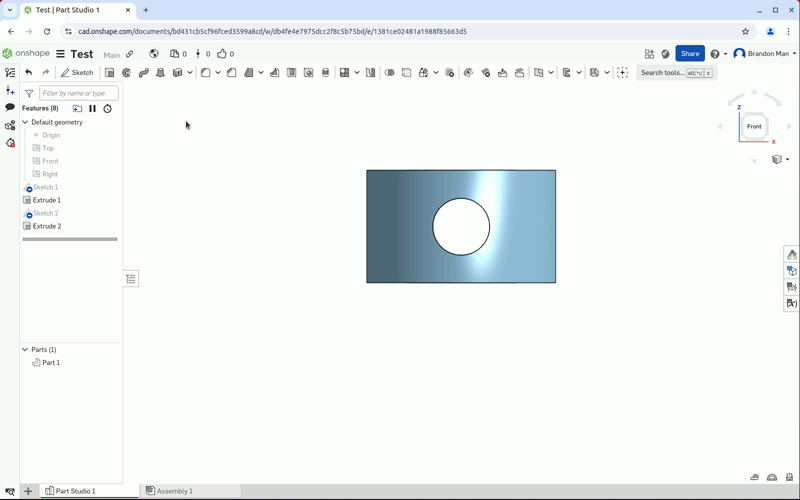
key(shift+h)
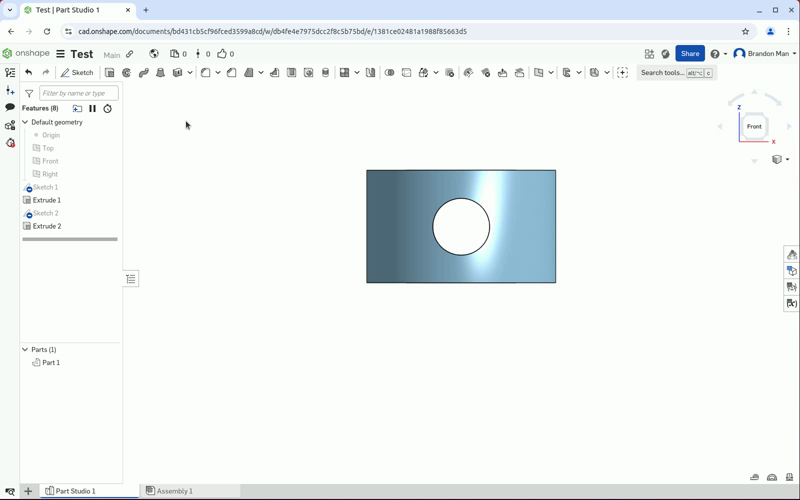
key(shift+h)
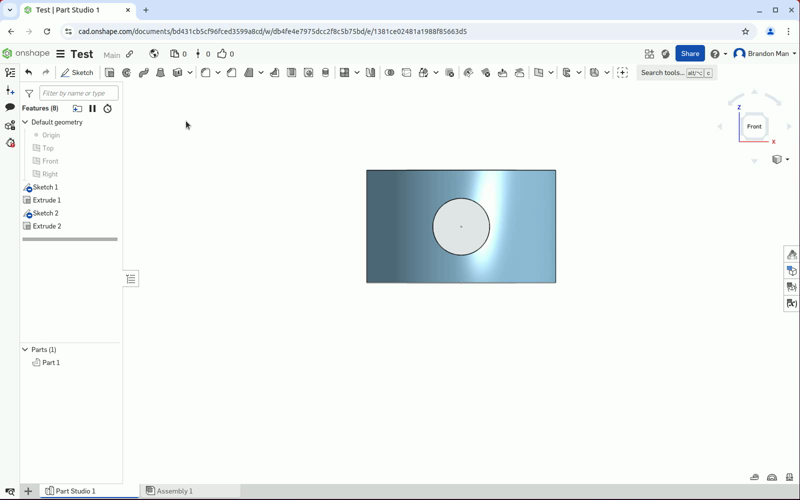
key(shift+7)
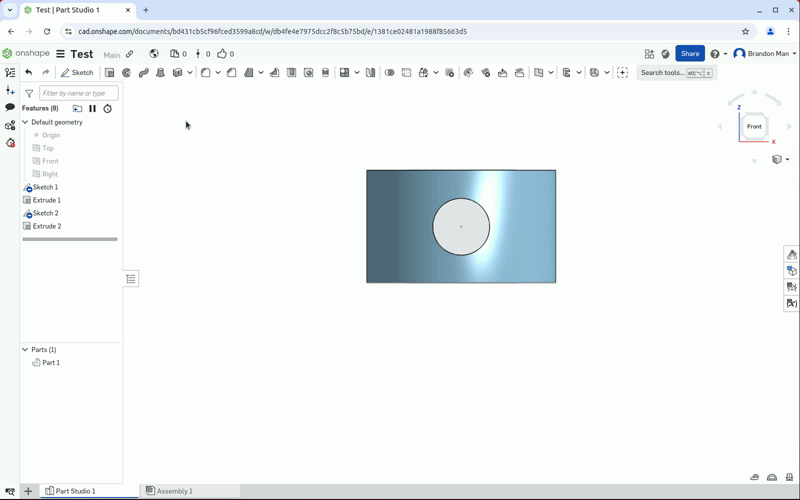
key(left, 2)
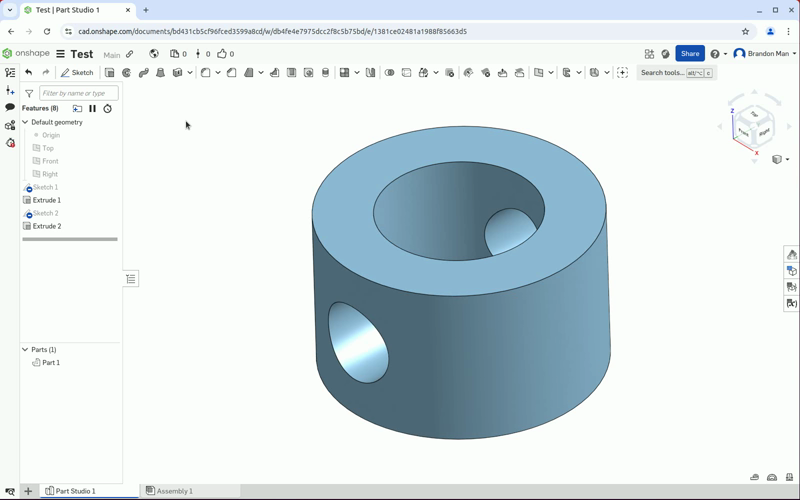
key(down, 2)
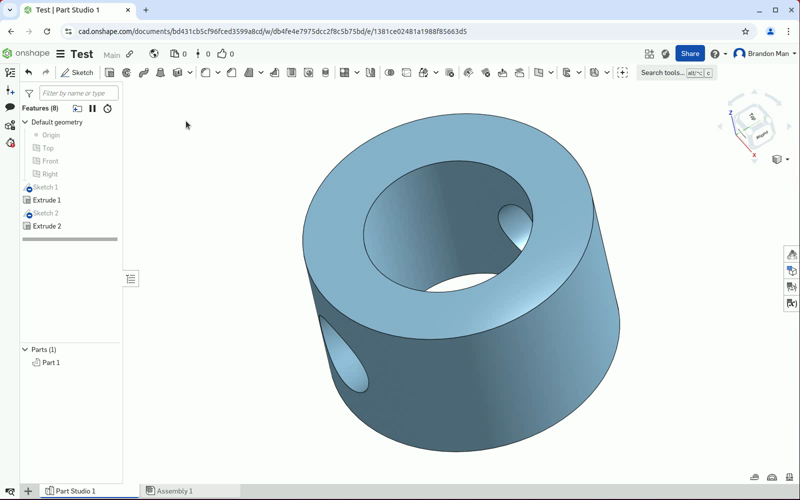
key(up, 2)
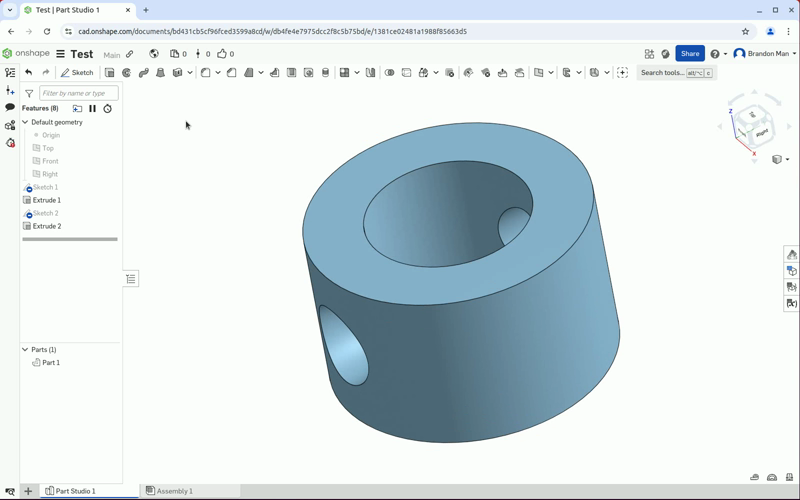
key(right, 2)
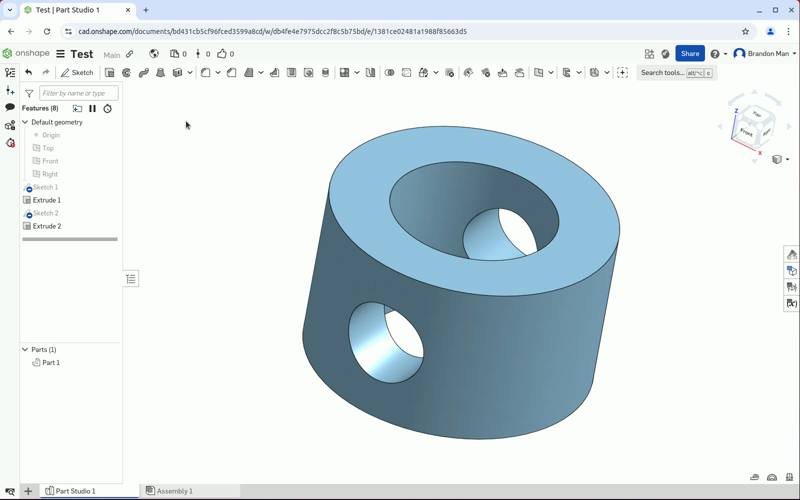
mouse_move(73, 189)
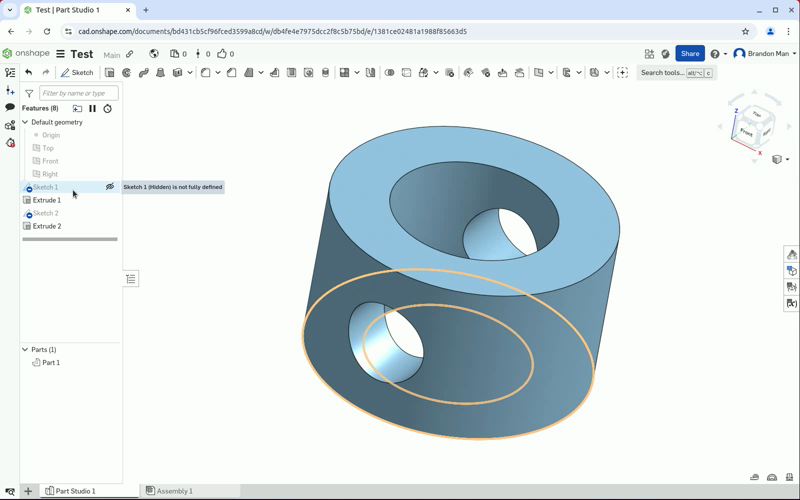
click(73, 189)